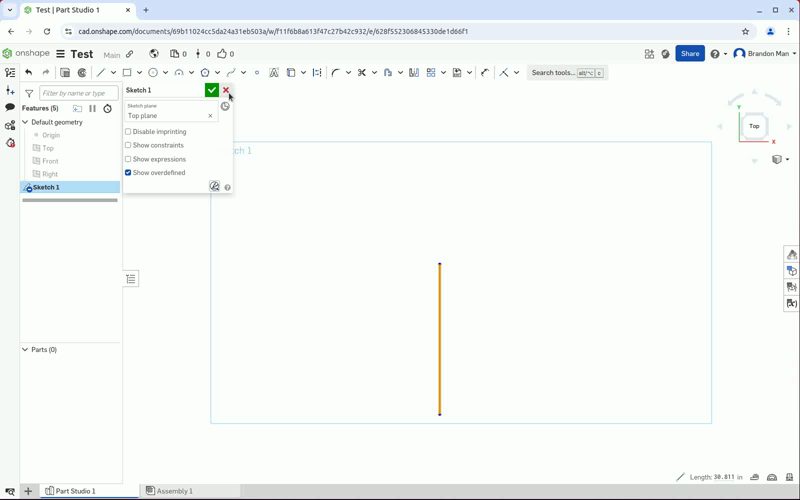
key(shift+h)
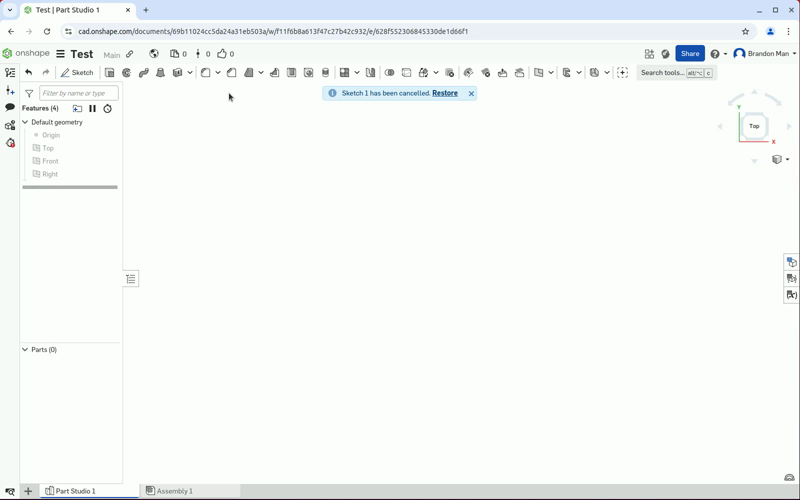
mouse_move(73, 352)
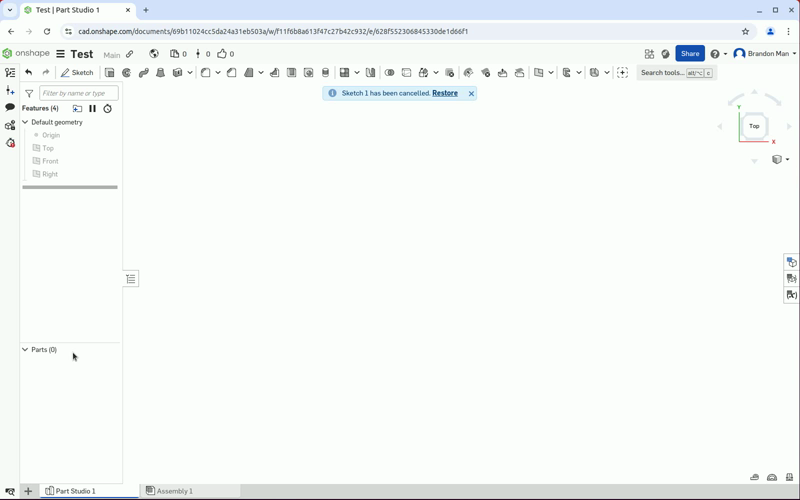
key(y)
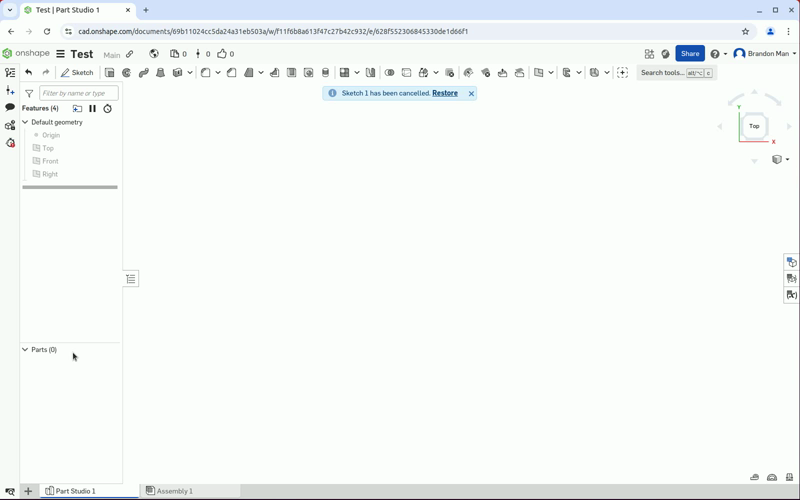
key(shift+p)
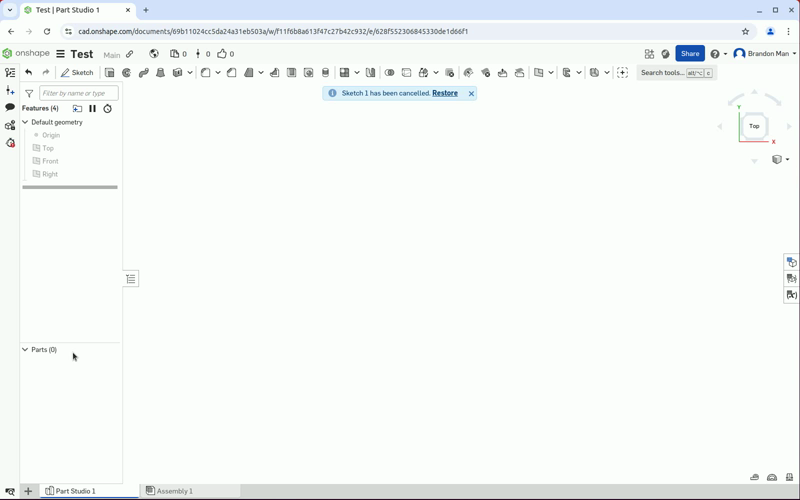
key(space)
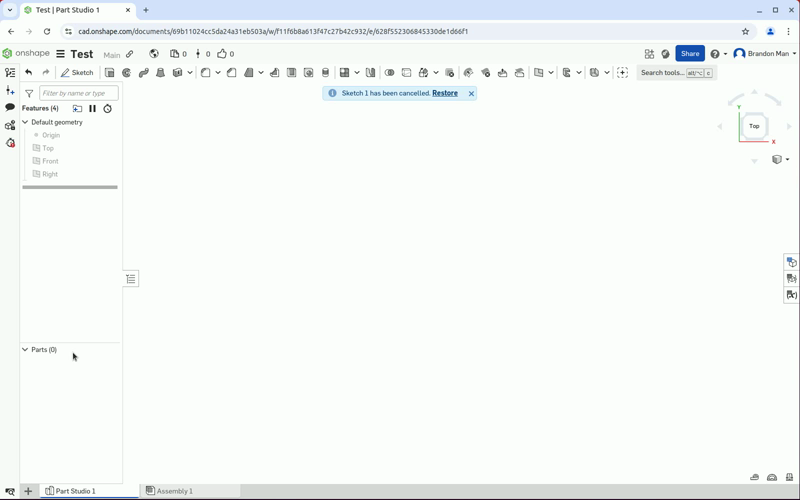
key_down(shift)
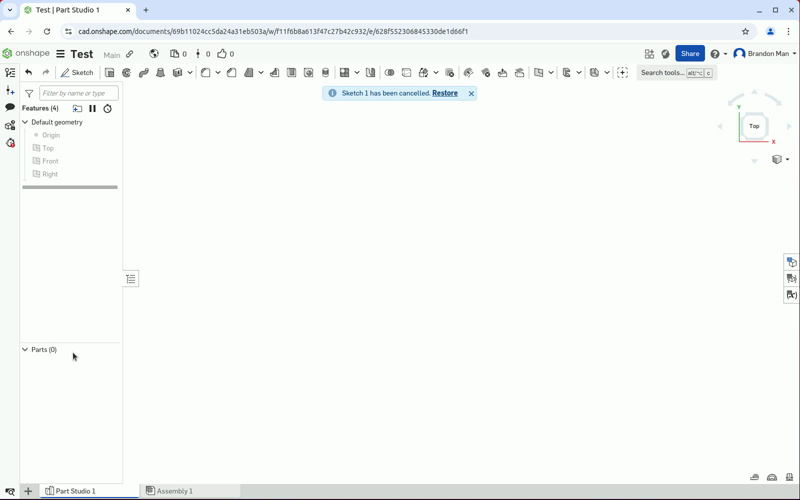
key(up)
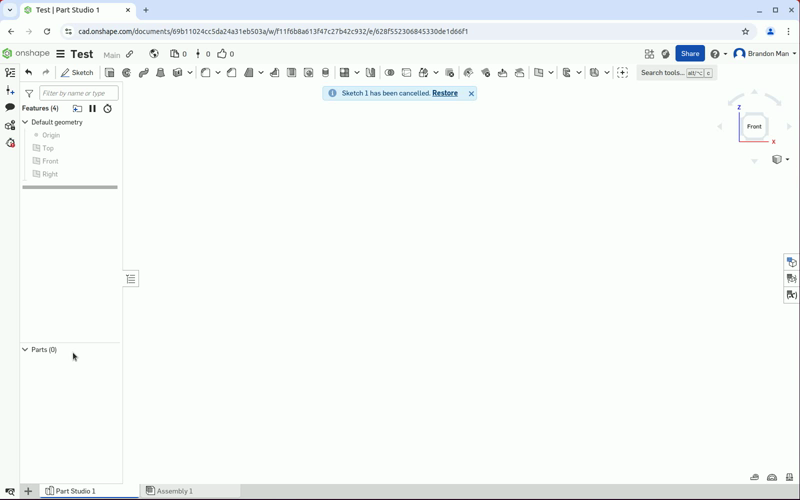
key_up(shift)
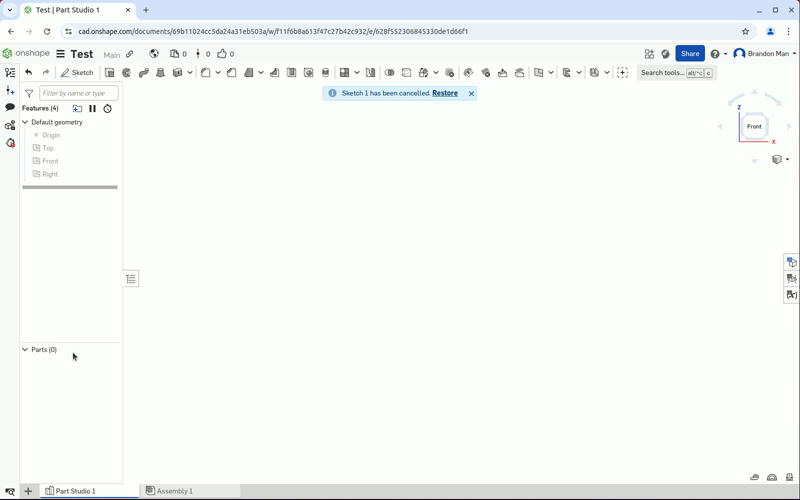
mouse_move(73, 352)
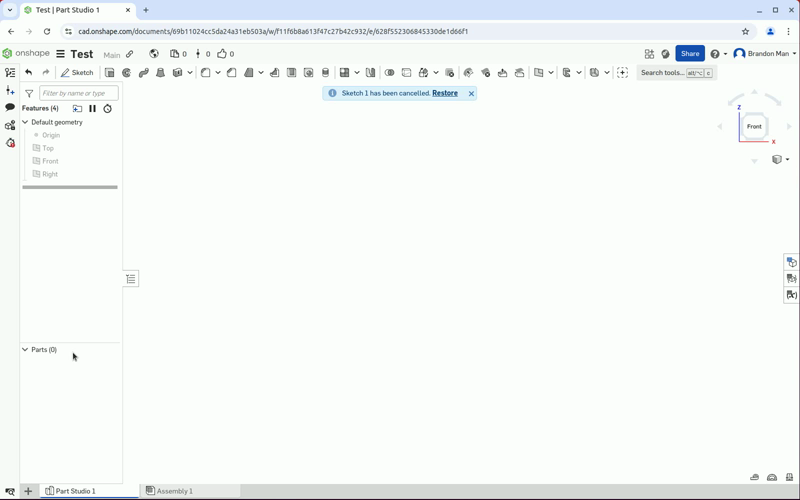
key(shift+y)
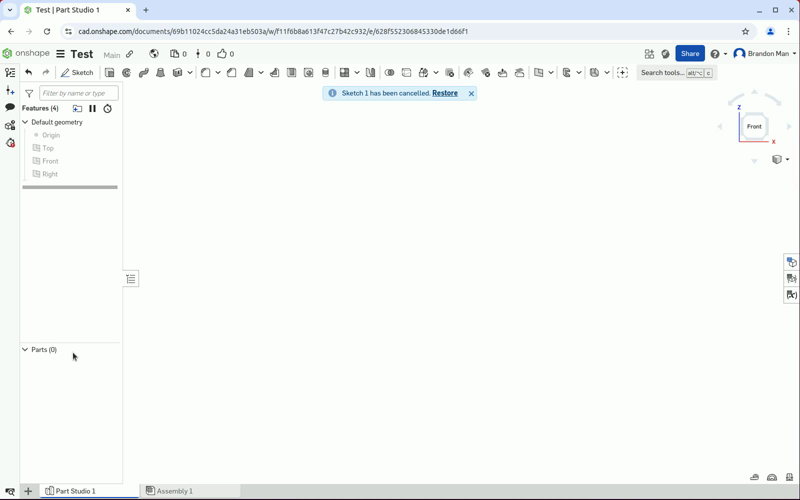
key(shift+s)
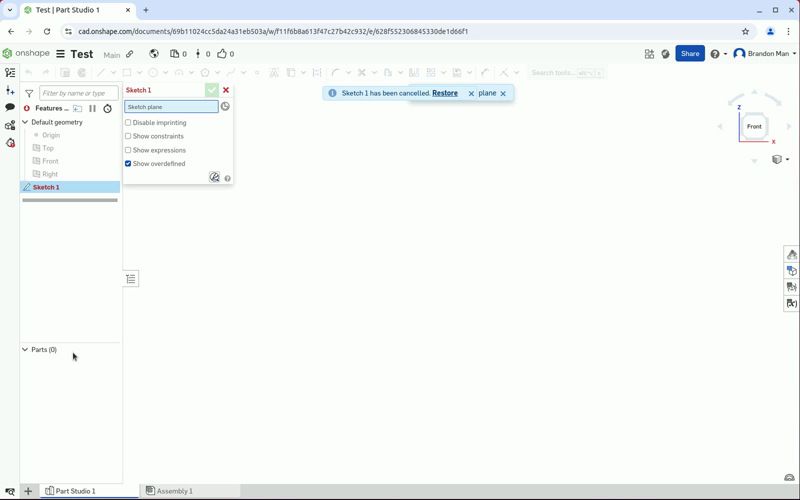
mouse_move(73, 163)
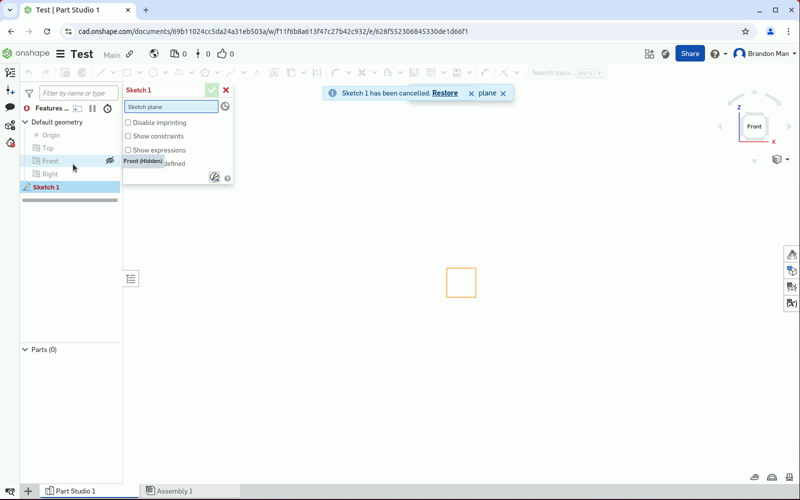
click(73, 163)
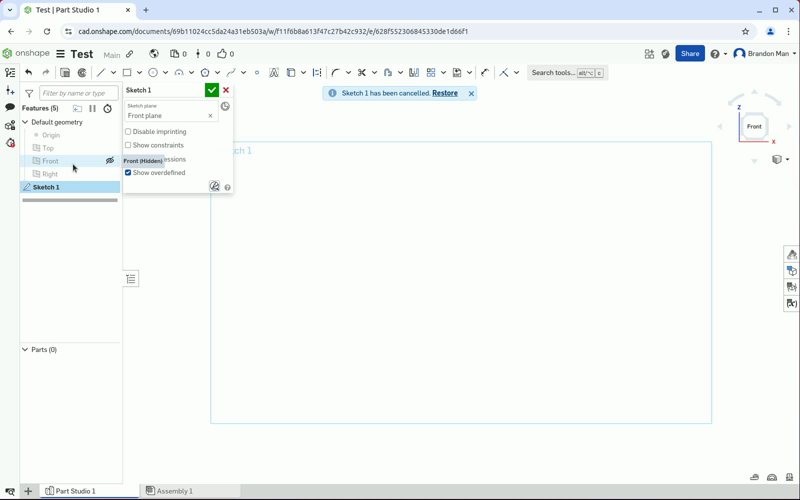
mouse_move(73, 352)
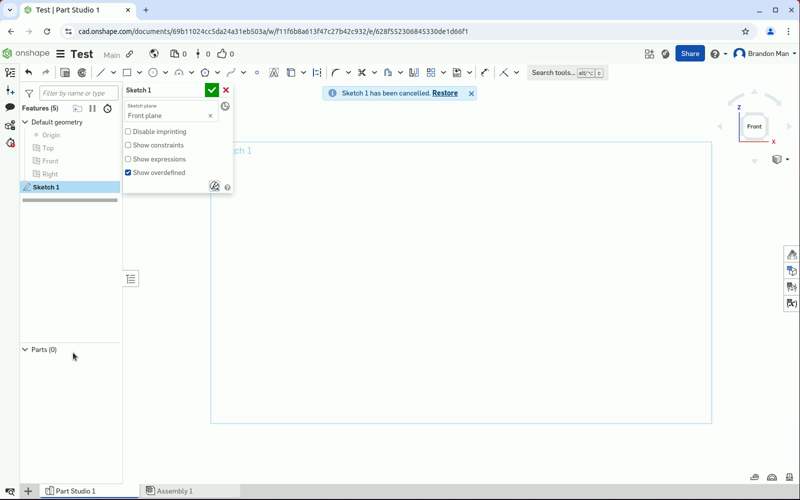
key(y)
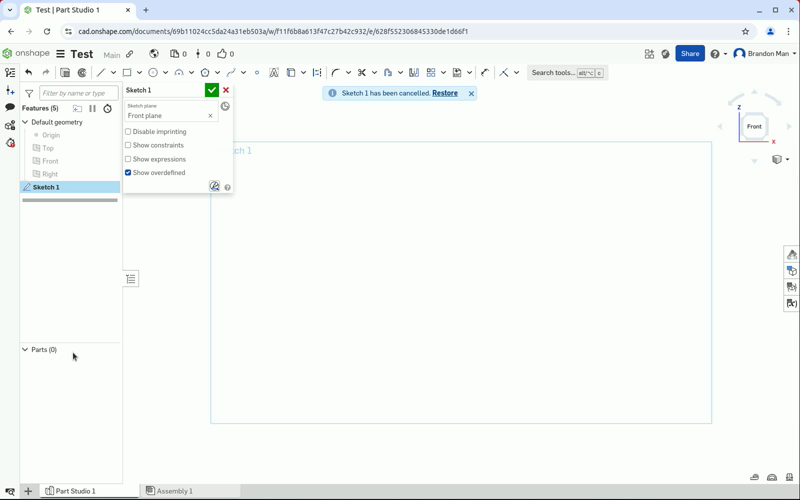
key(c)
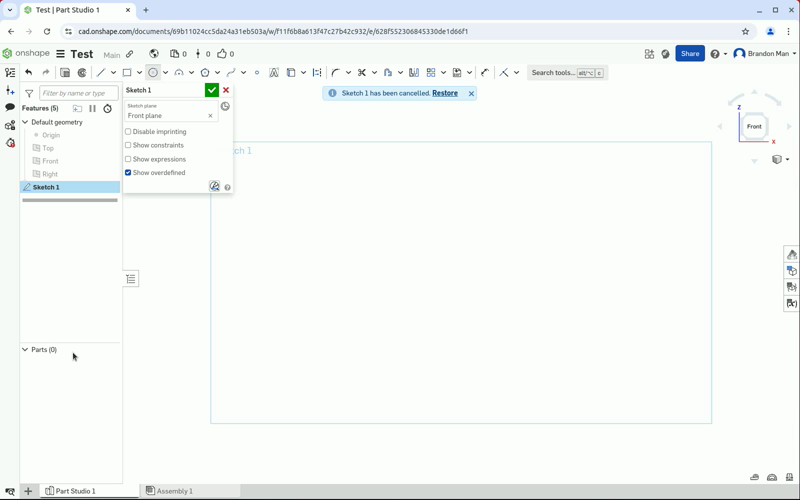
key_down(shift)
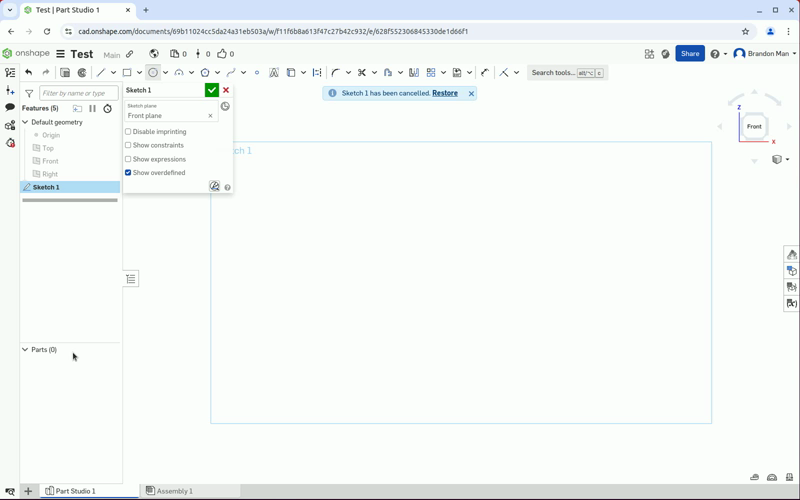
mouse_move(461, 282)
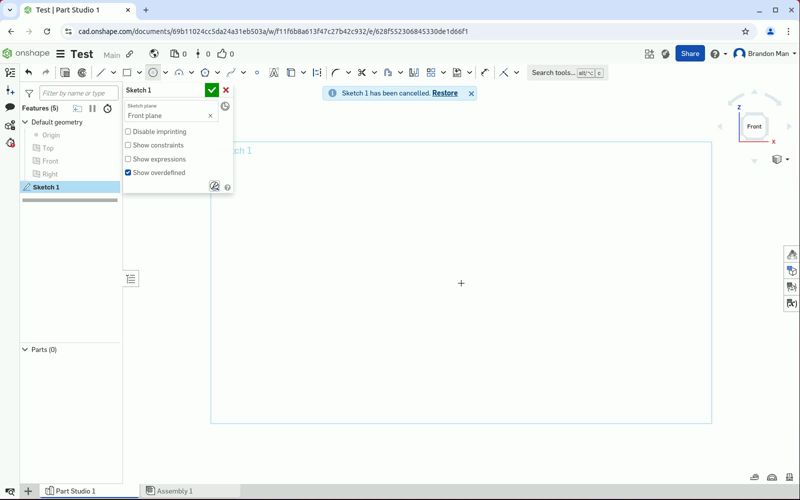
click(461, 282)
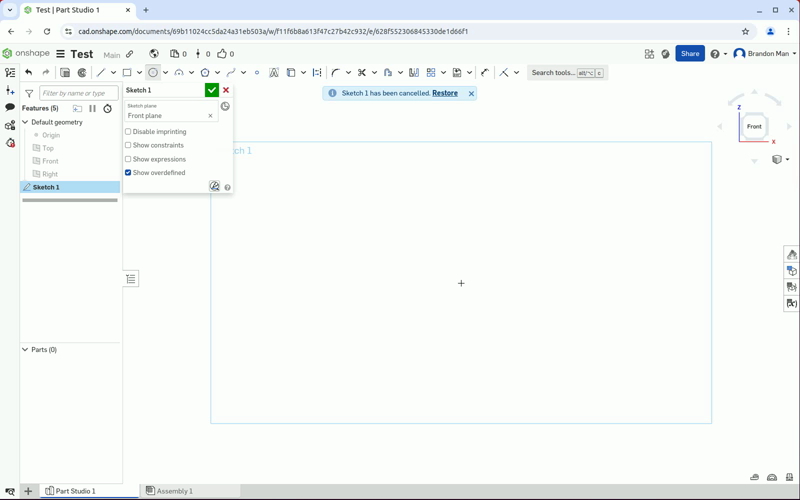
key_up(shift)
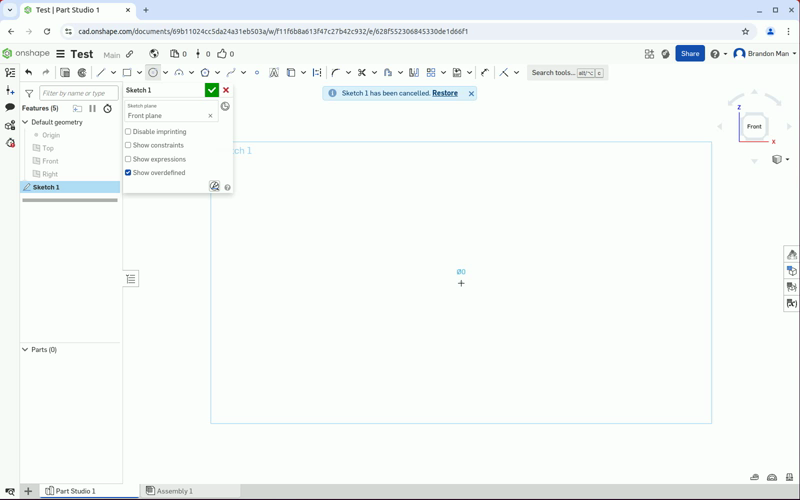
mouse_move(574, 282)
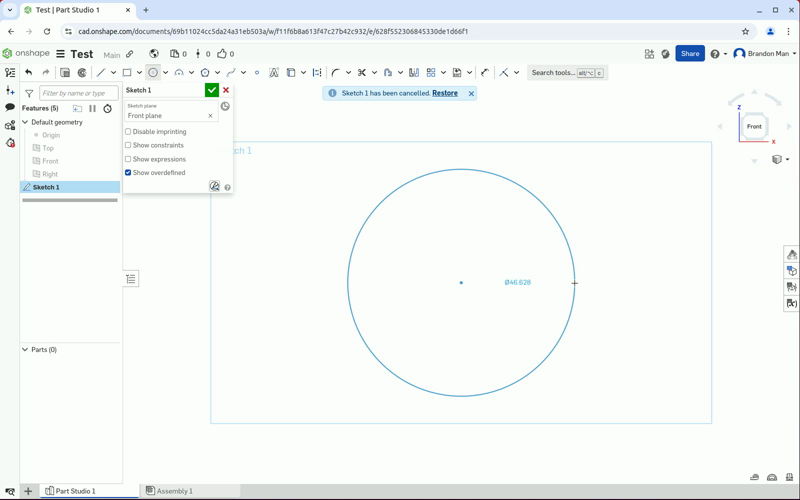
click(574, 282)
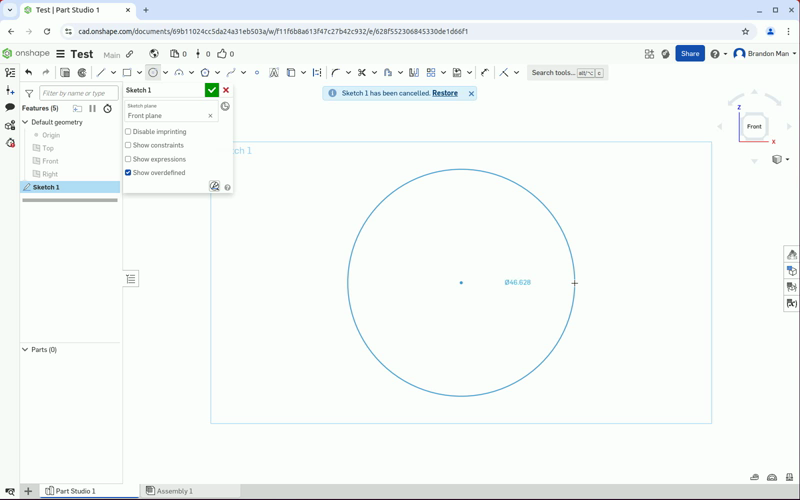
key(esc)
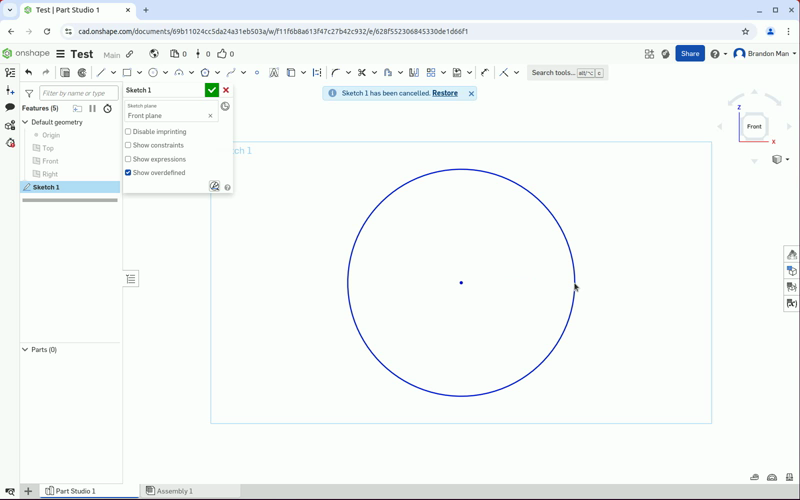
mouse_move(418, 325)
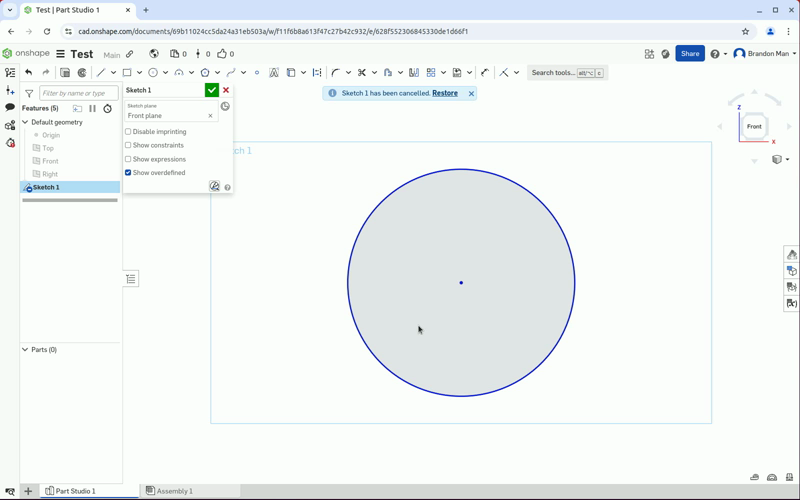
click(418, 325)
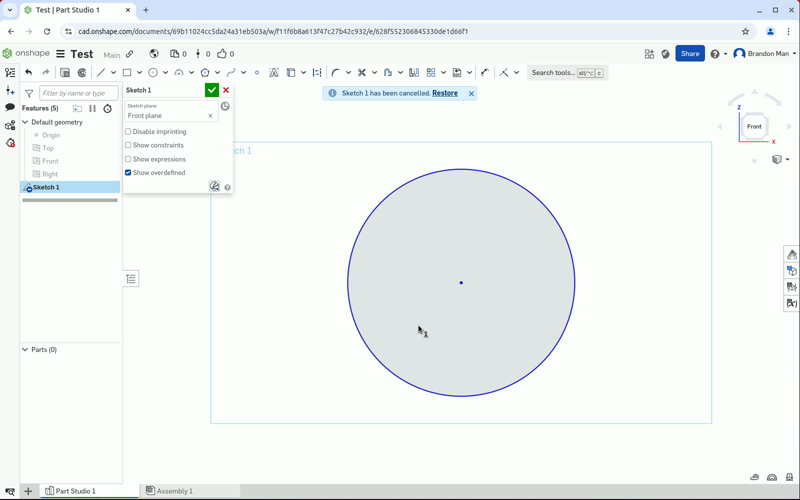
mouse_move(73, 352)
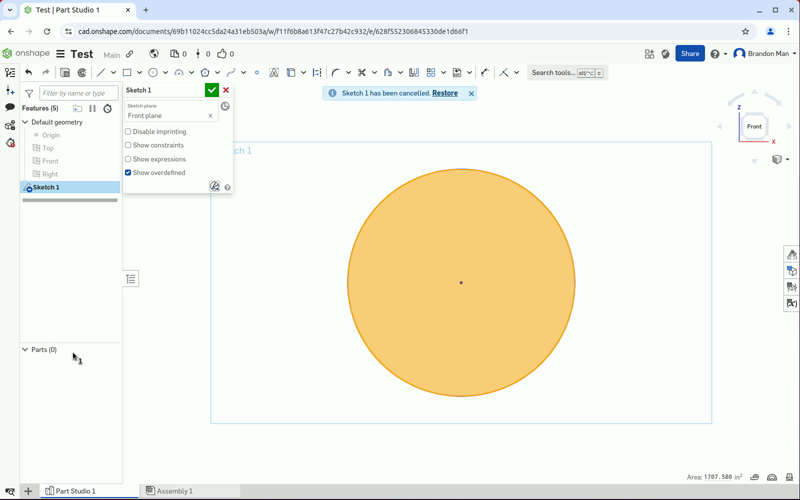
key(shift+y)
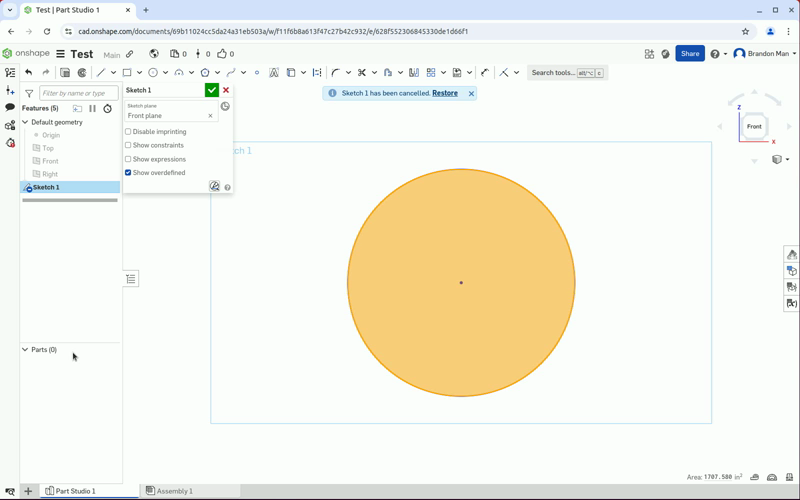
key(shift+e)
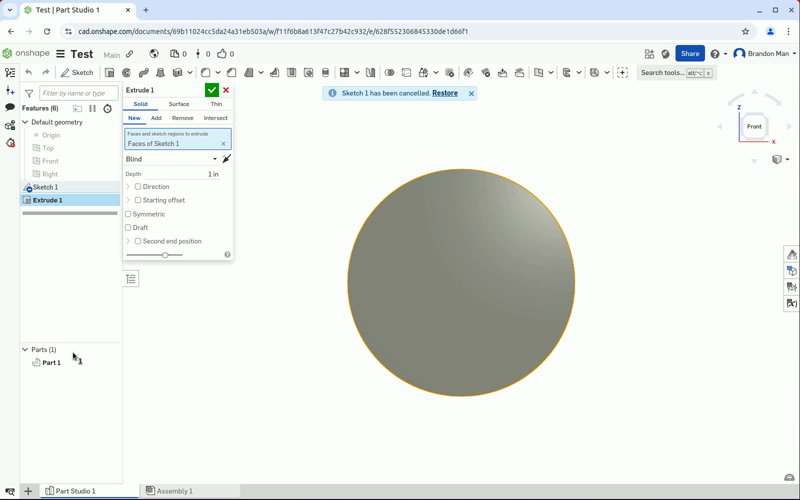
mouse_move(143, 106)
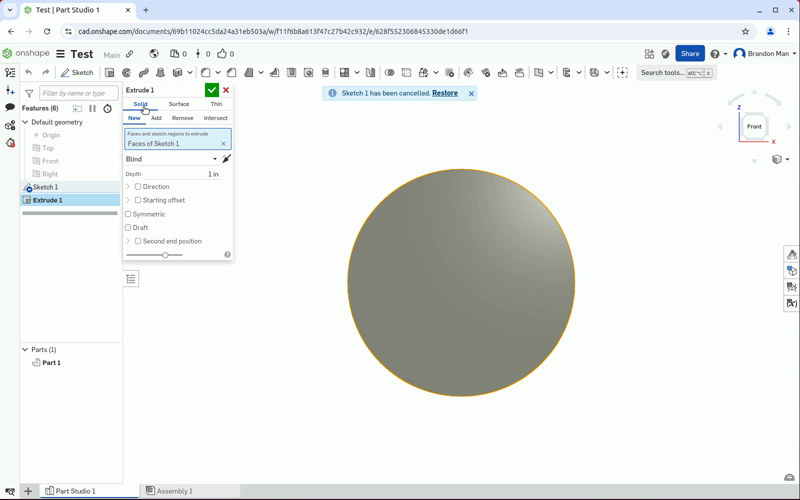
click(143, 106)
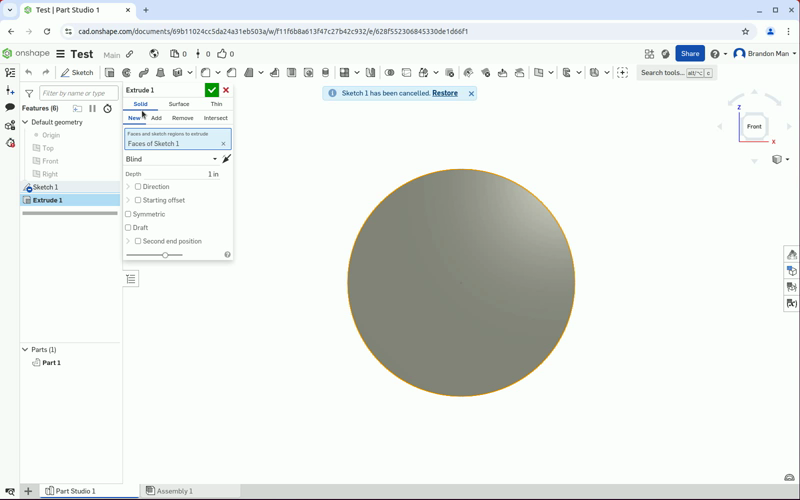
mouse_move(137, 120)
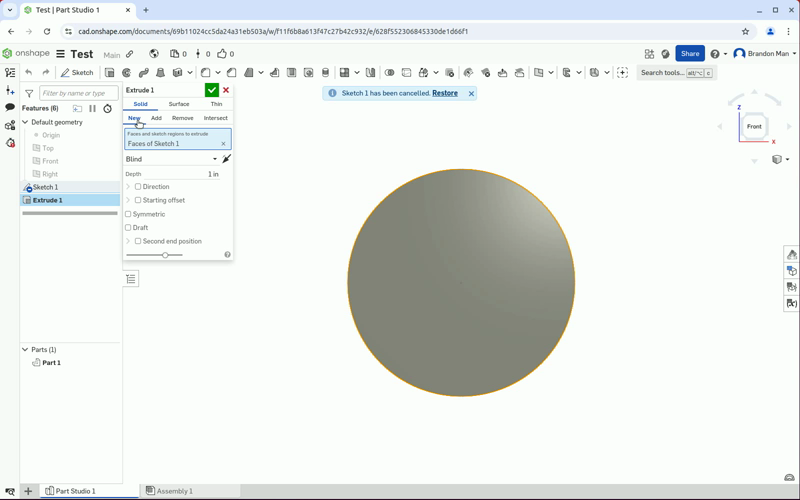
click(137, 120)
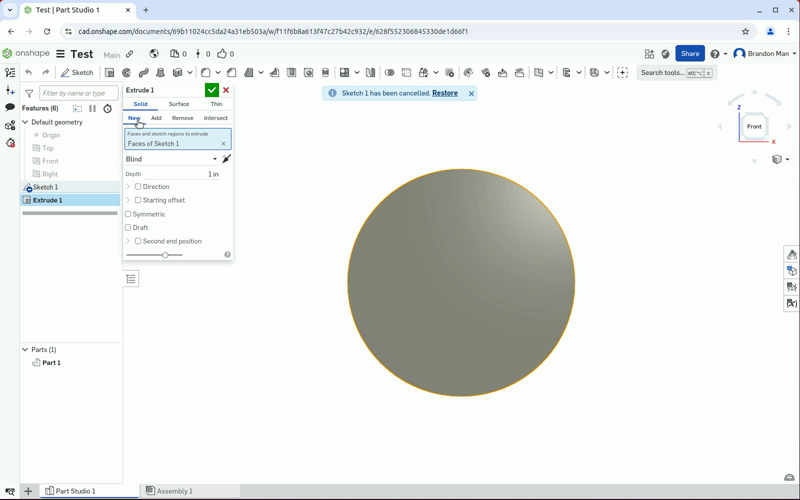
key(tab, 4)
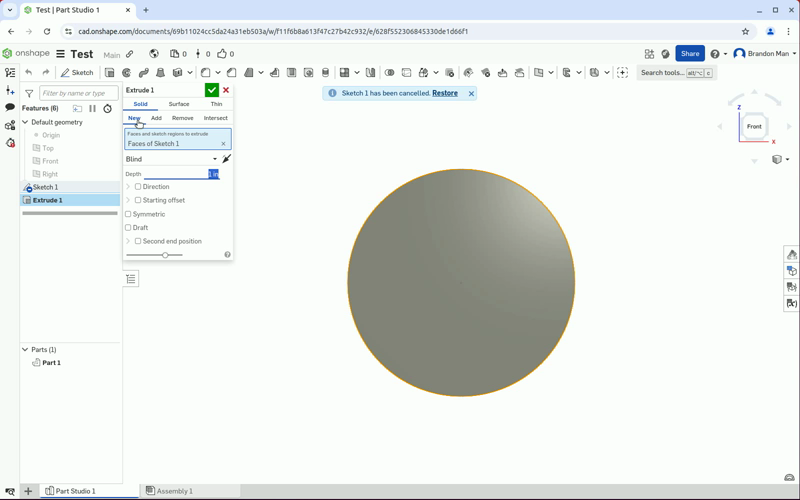
text(8.666)
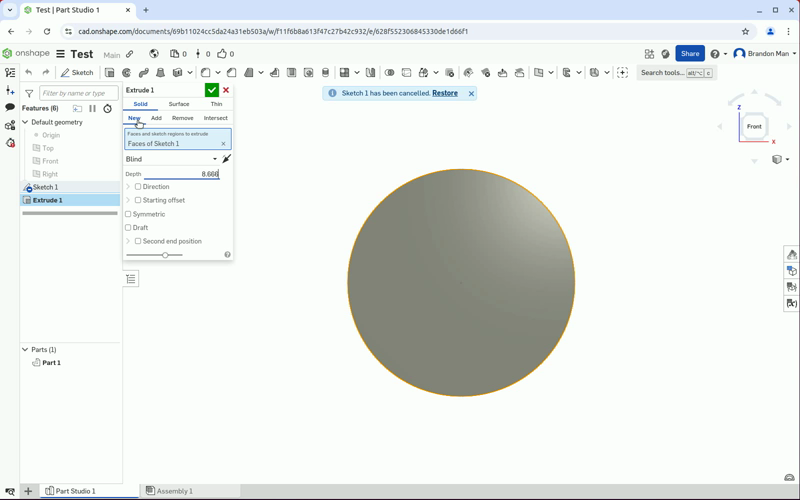
key(tab, 3)
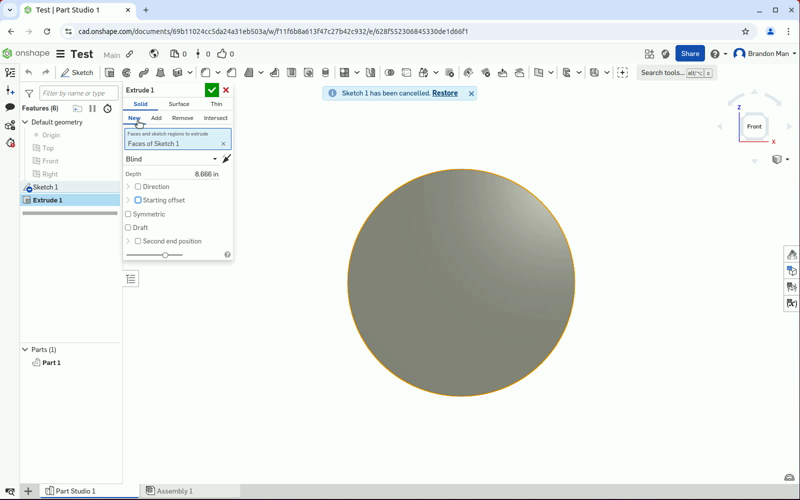
key(tab, 2)
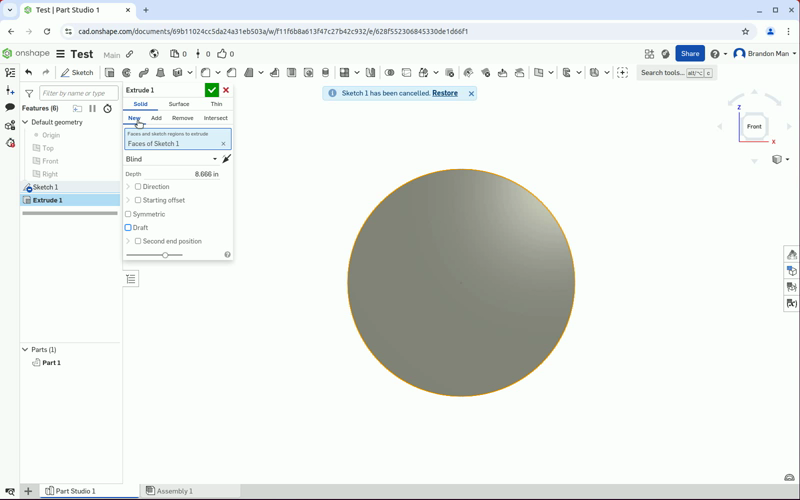
key(space)
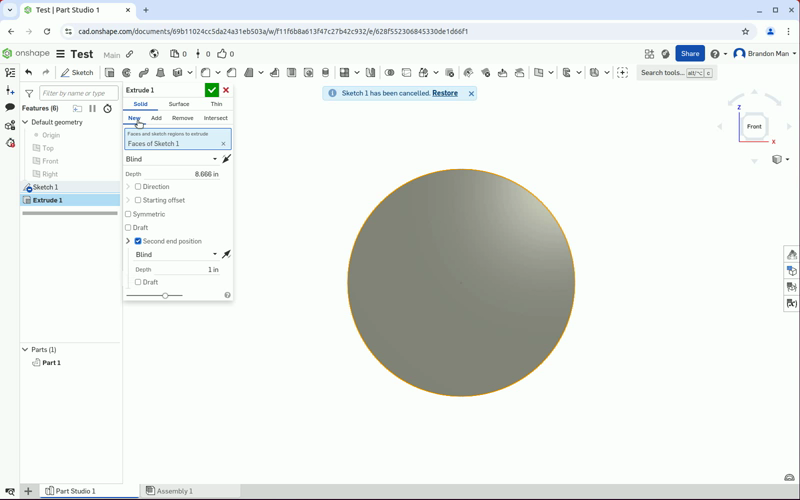
key(tab, 3)
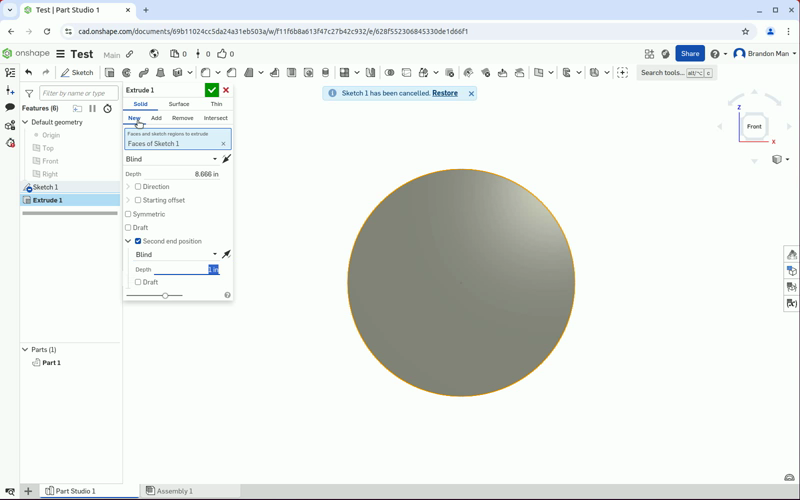
text(8.666)
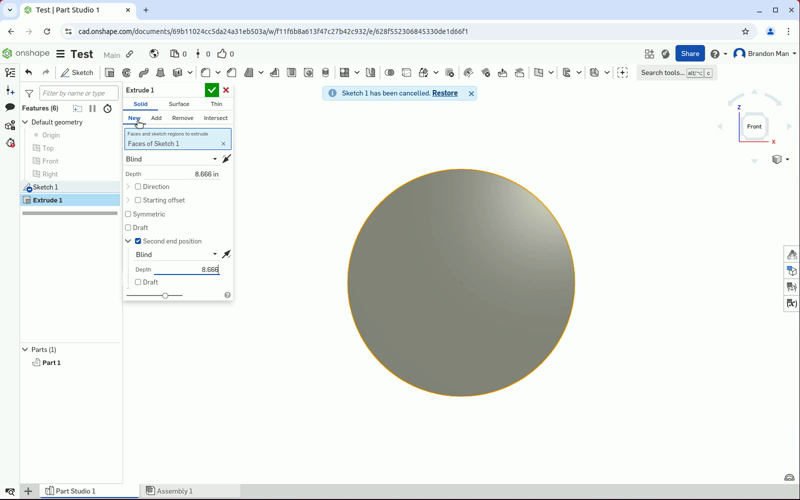
key(enter)
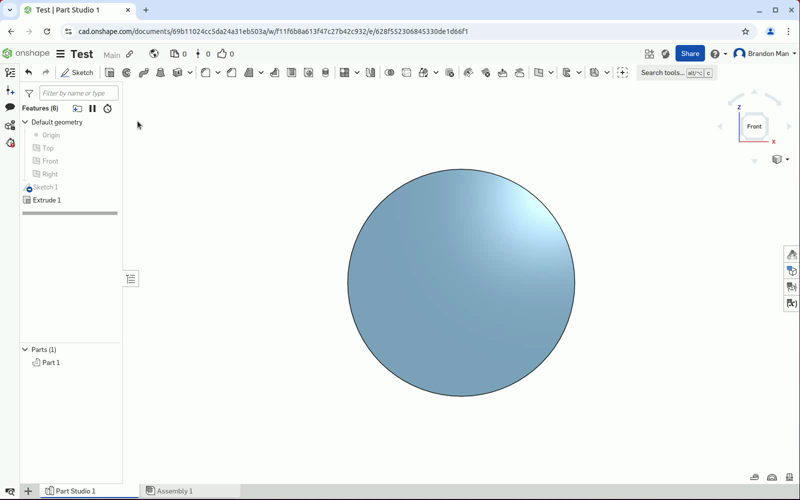
key(shift+h)
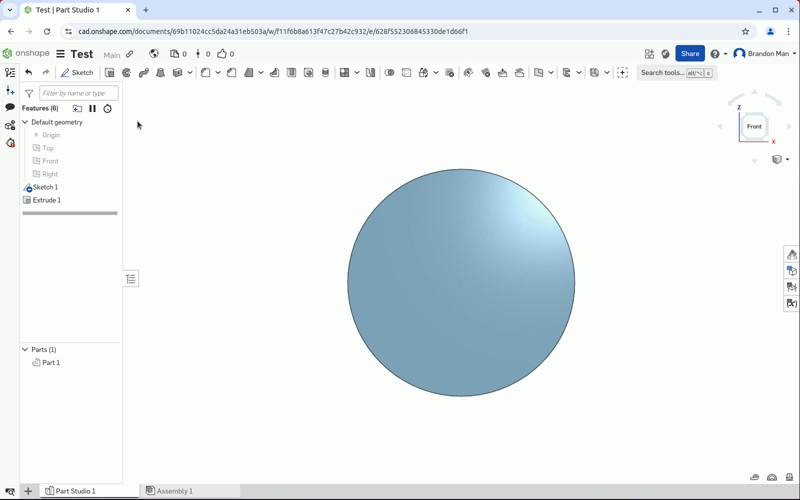
key(shift+h)
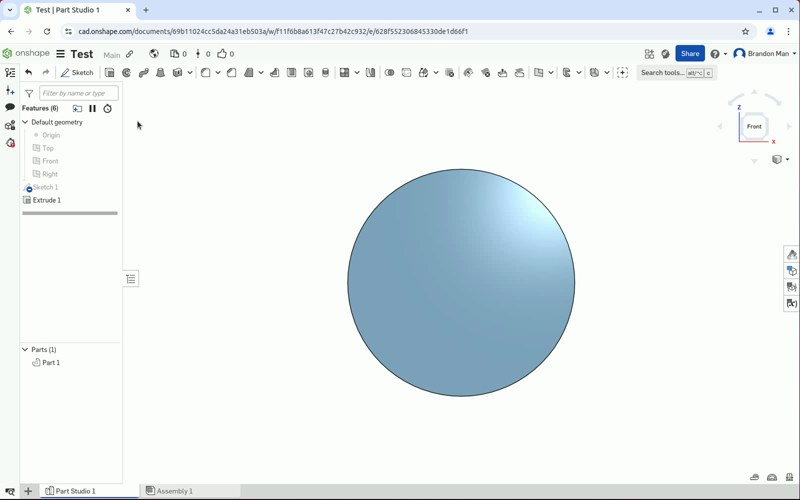
mouse_move(73, 189)
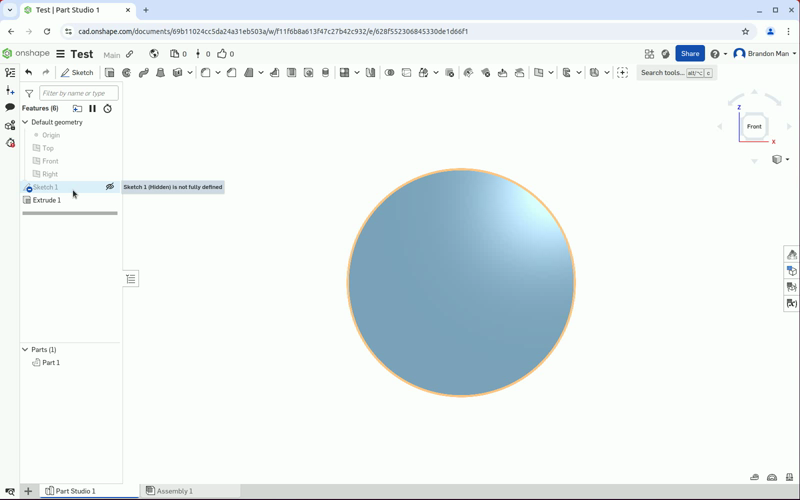
click(73, 189)
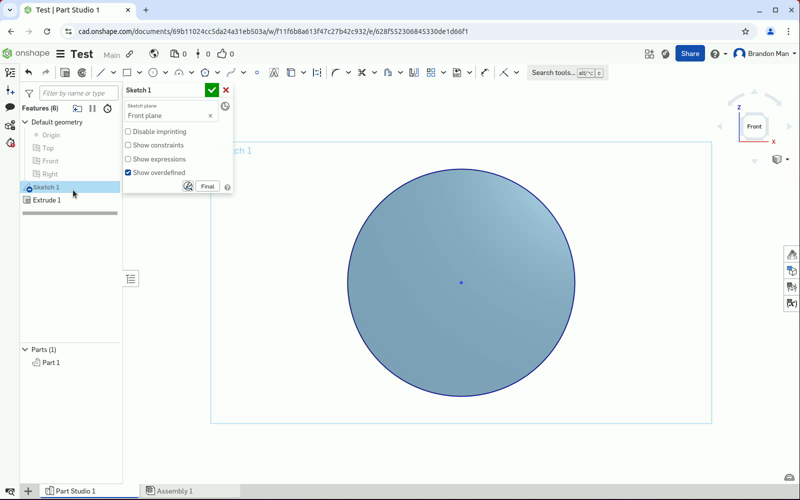
mouse_move(229, 92)
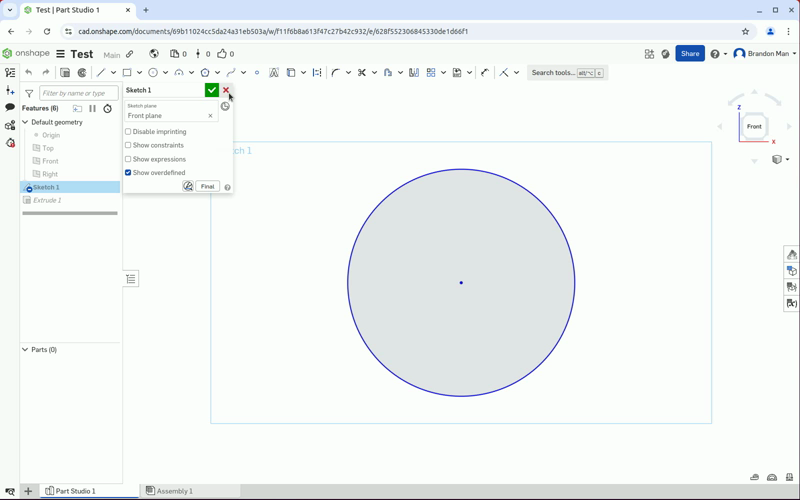
click(229, 92)
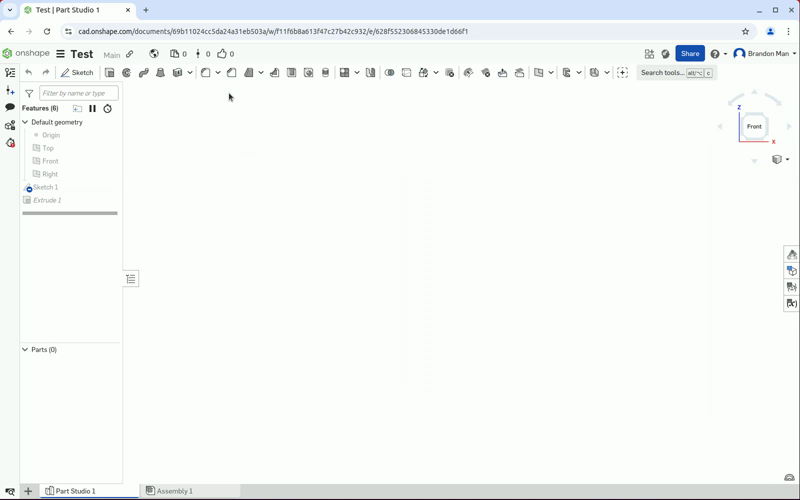
mouse_move(73, 352)
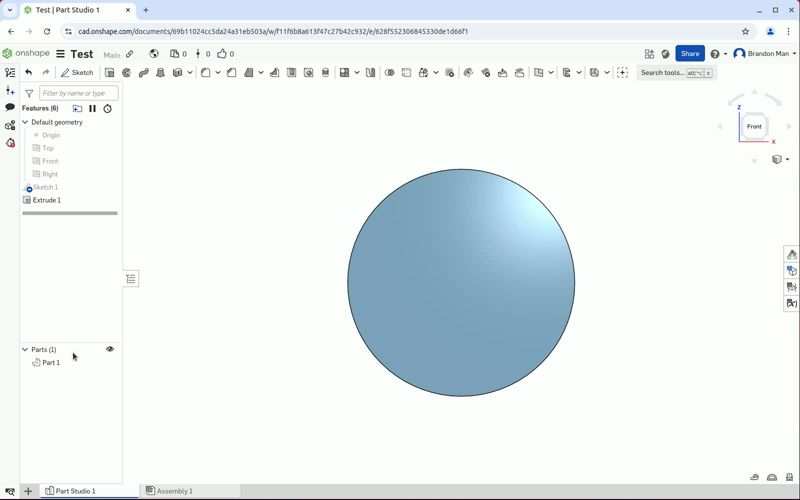
key(y)
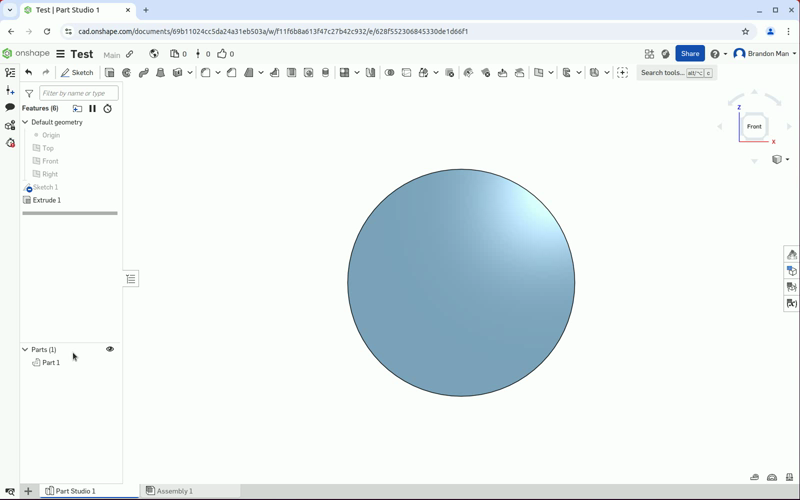
key(shift+p)
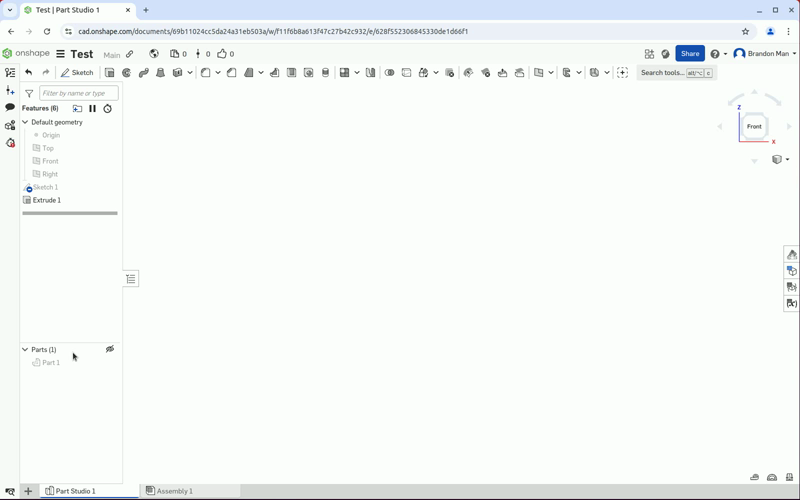
key(space)
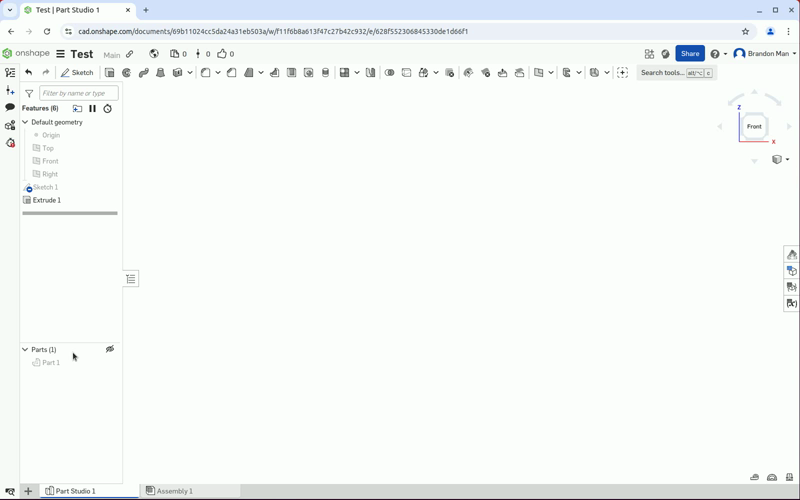
key_down(shift)
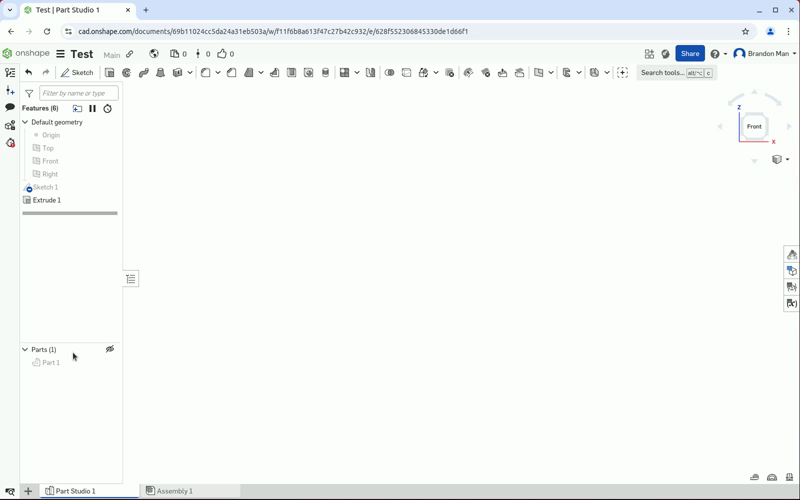
key(left)
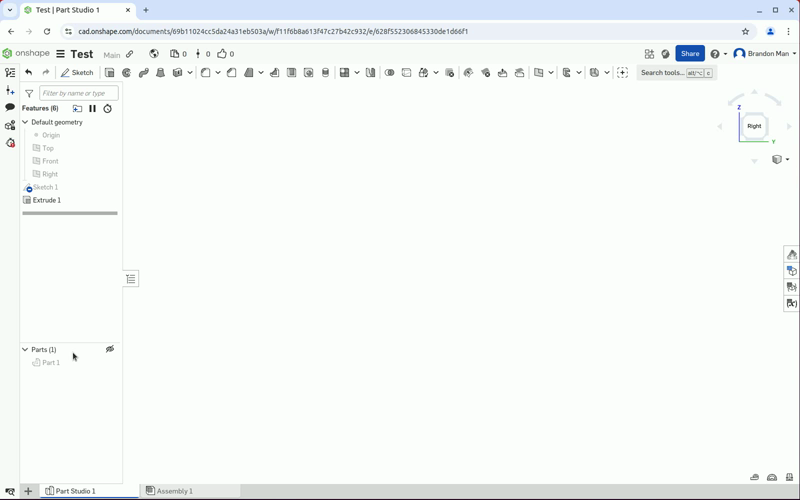
key_up(shift)
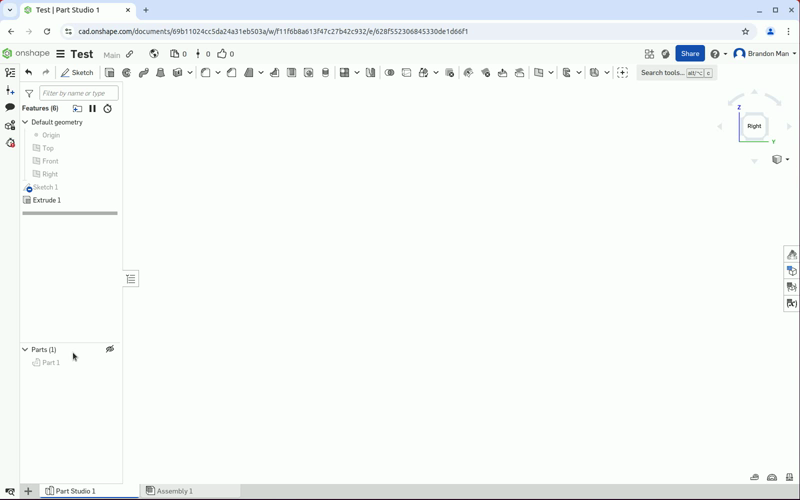
mouse_move(73, 352)
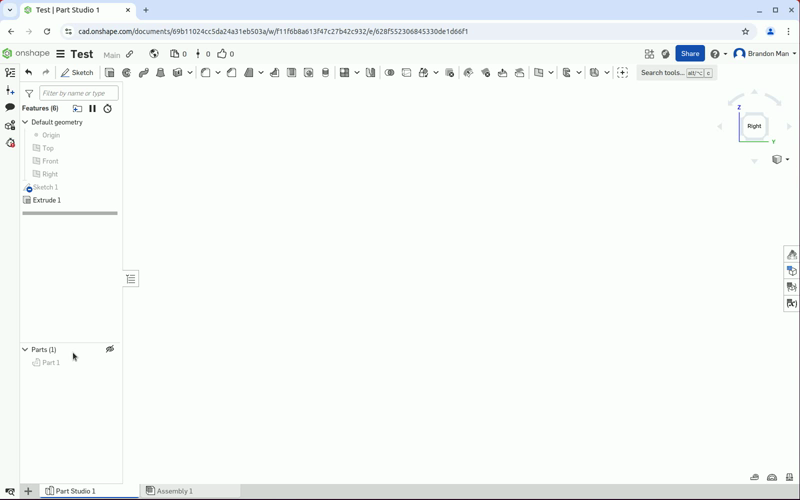
key(shift+y)
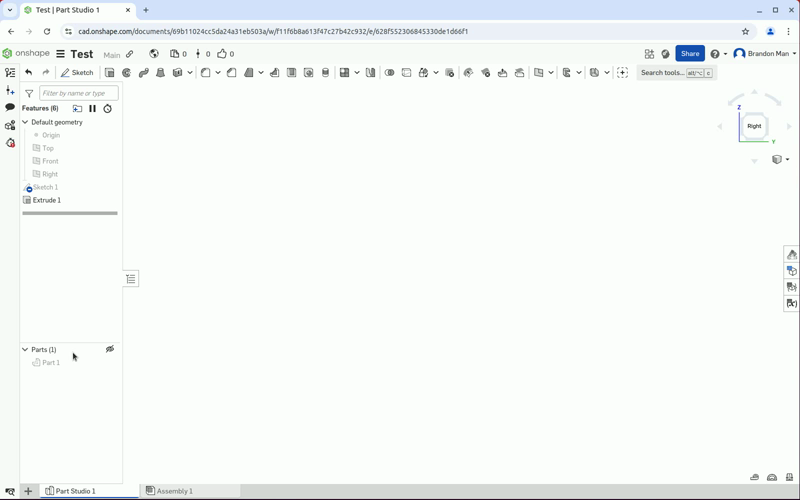
key(shift+s)
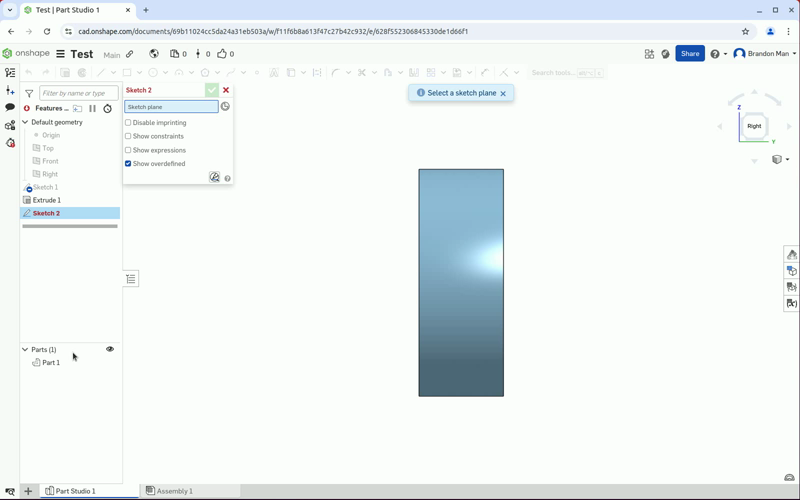
mouse_move(73, 176)
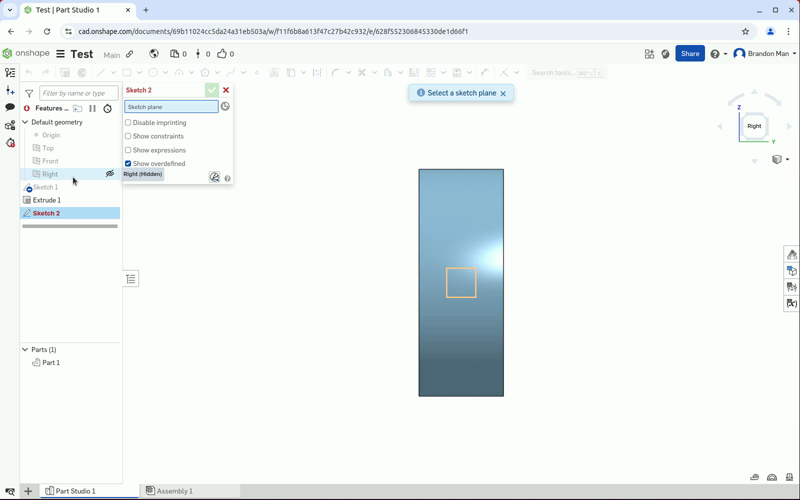
click(73, 176)
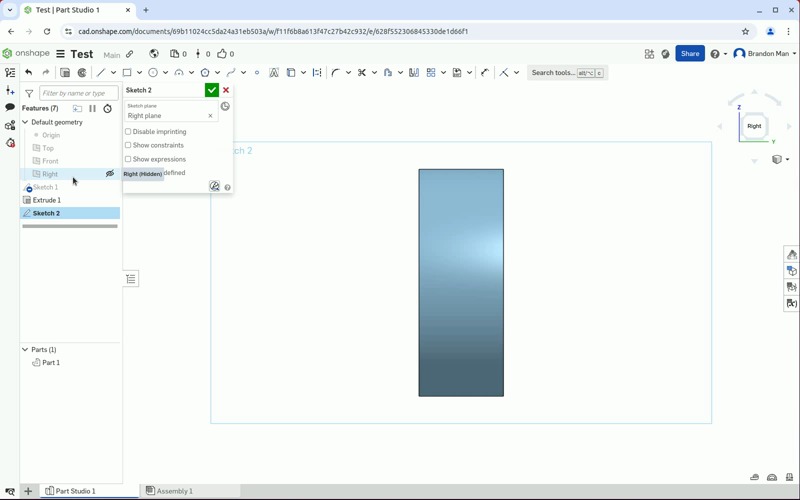
mouse_move(73, 352)
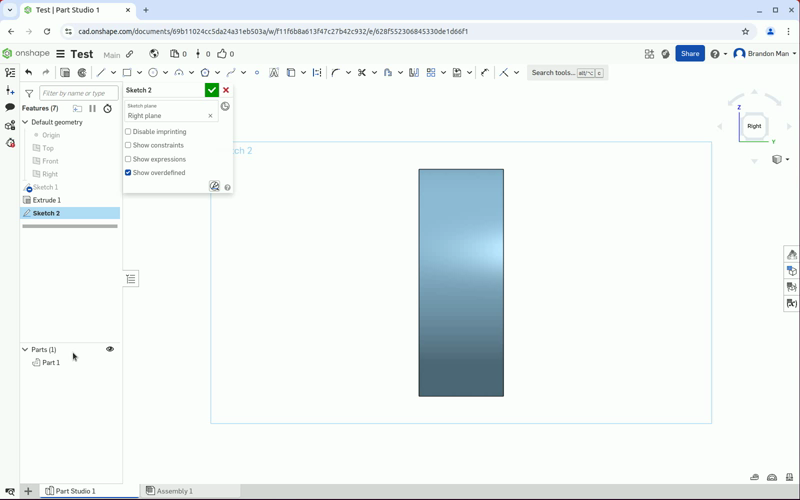
key(y)
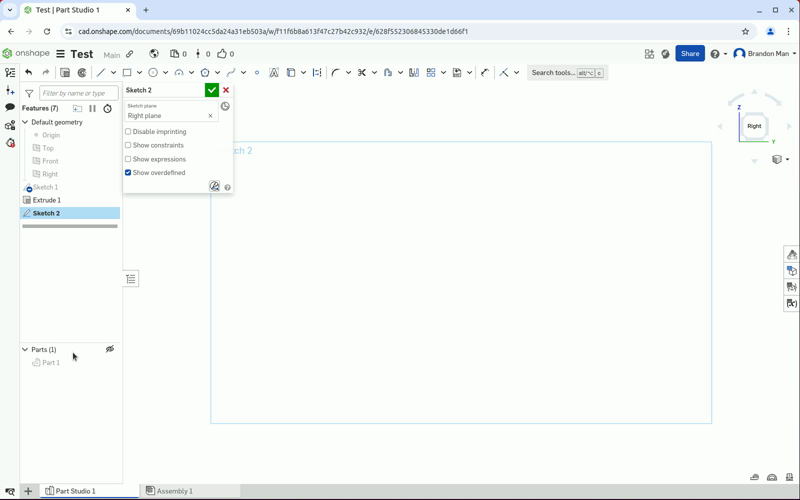
key(l)
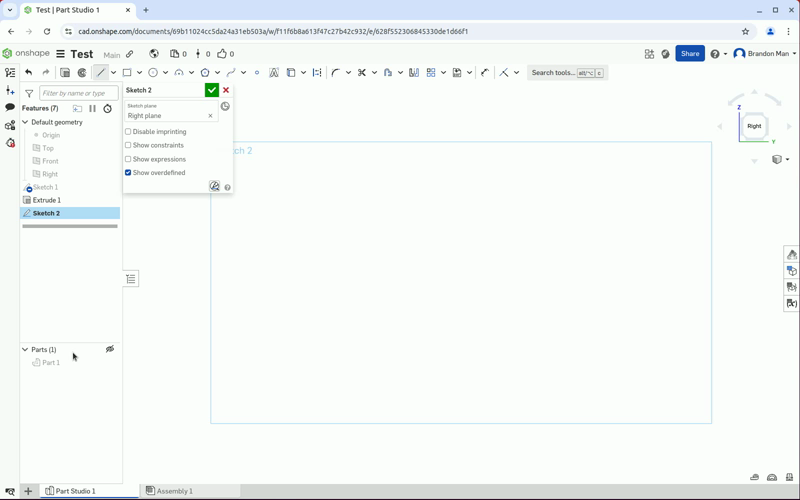
key_down(shift)
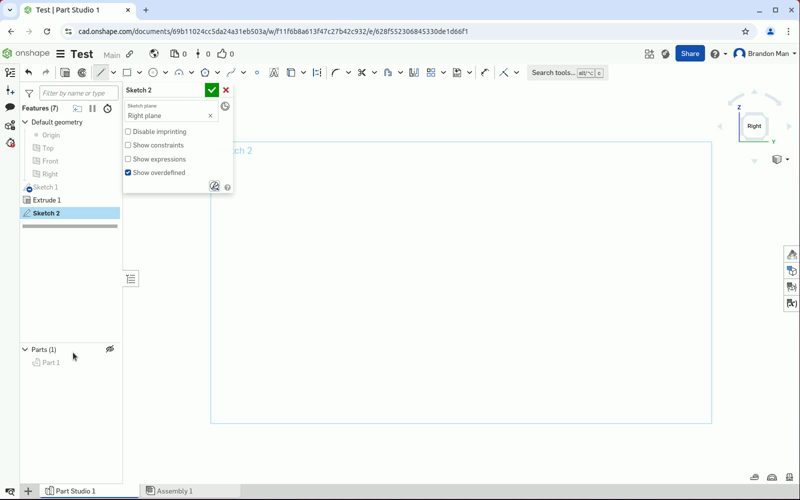
mouse_move(439, 320)
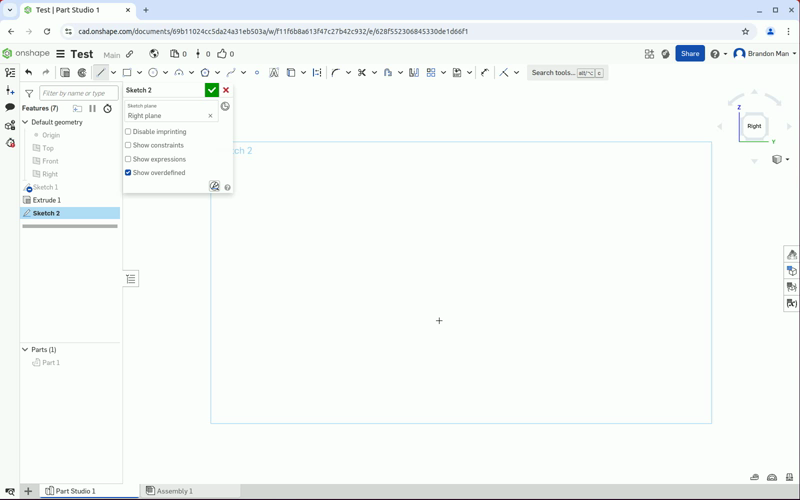
click(439, 320)
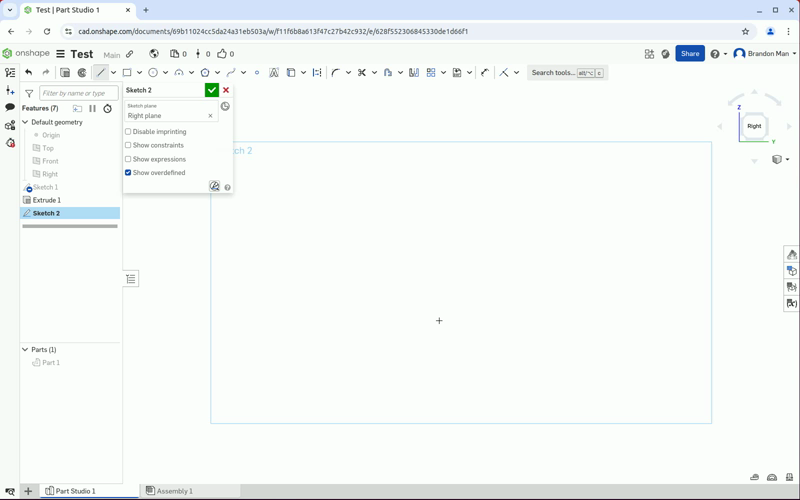
key_up(shift)
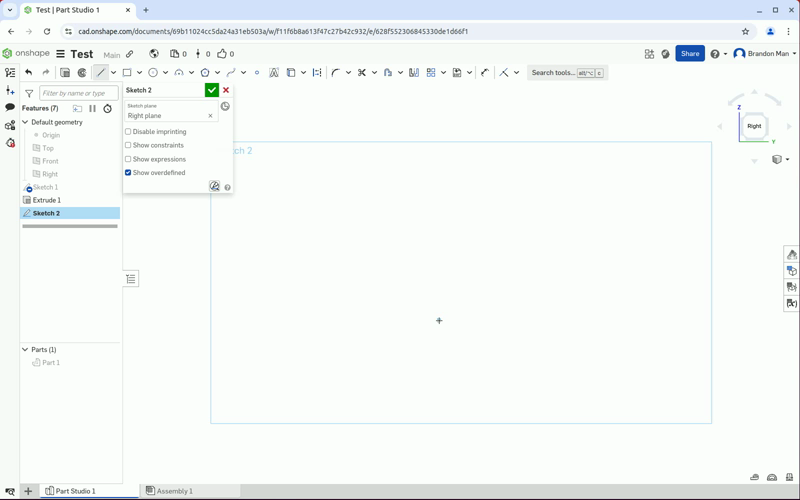
key_down(shift)
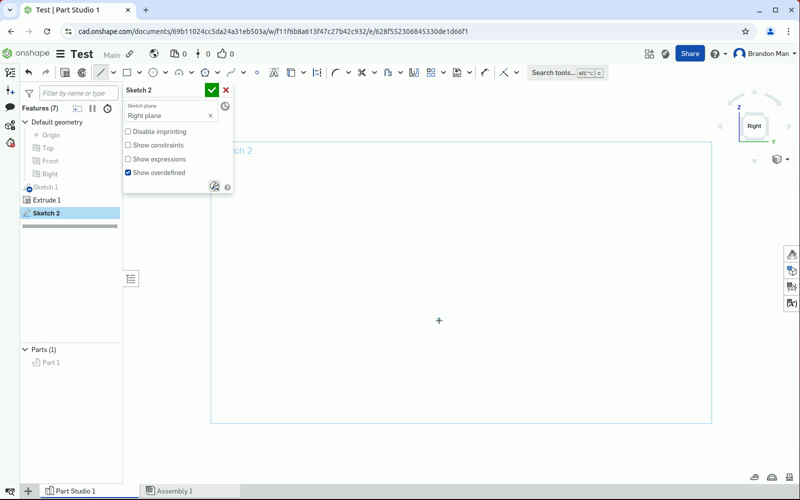
mouse_move(469, 320)
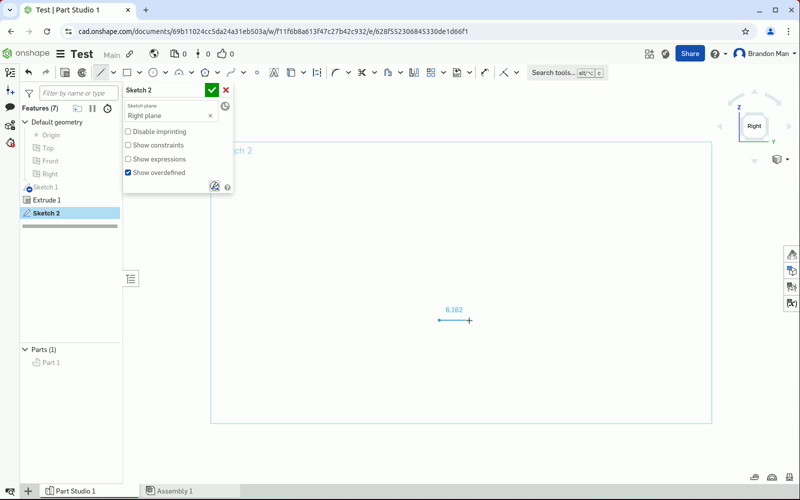
mouse_move(482, 320)
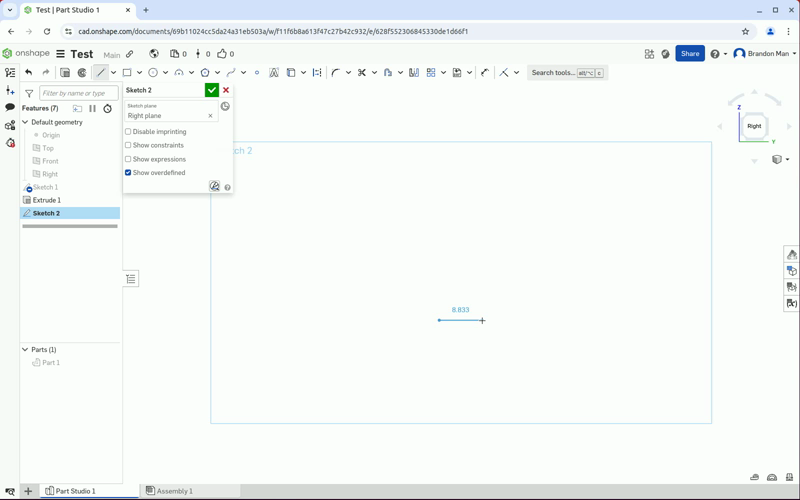
click(482, 320)
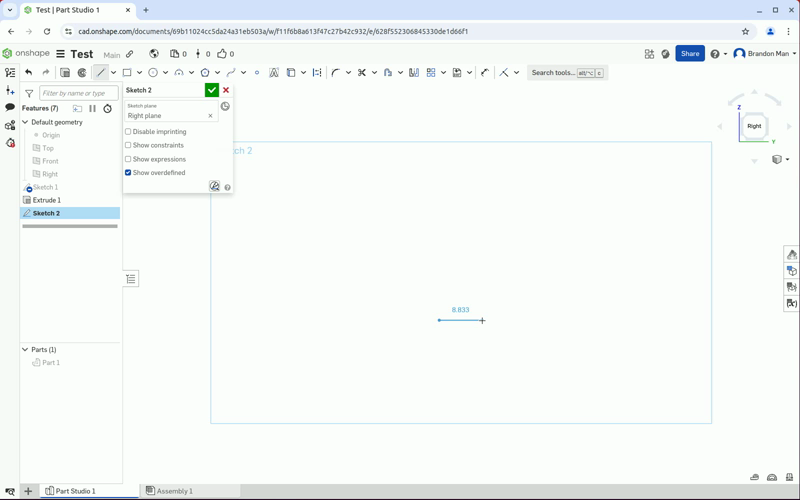
key_up(shift)
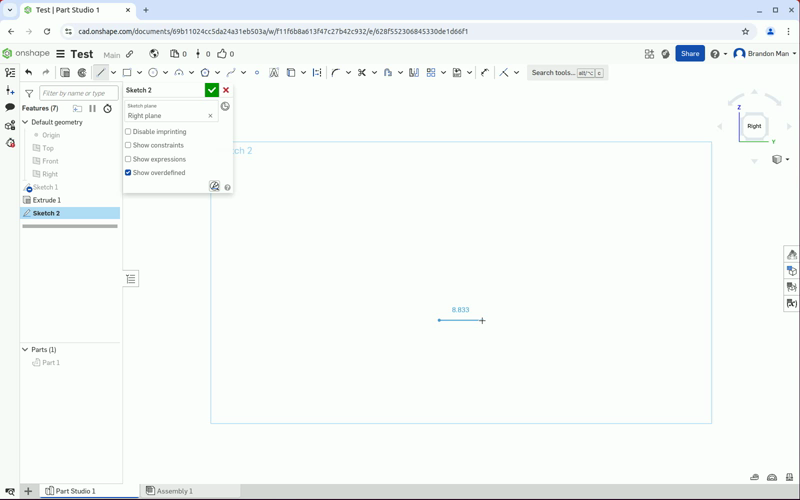
key_down(shift)
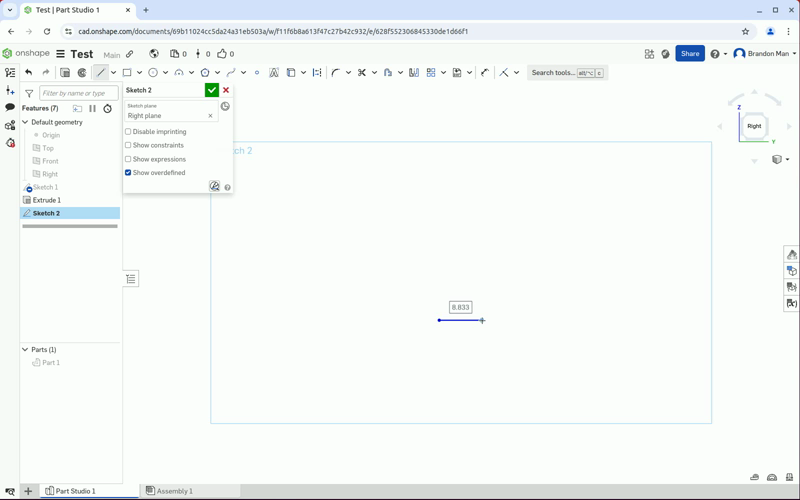
mouse_move(482, 243)
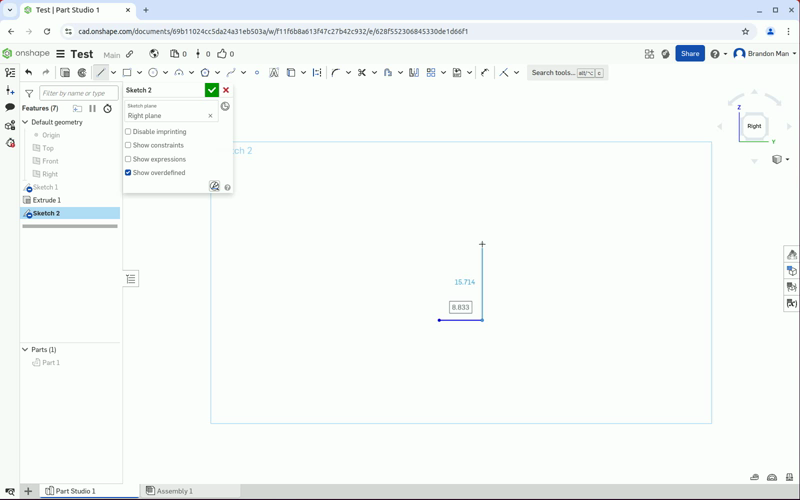
click(482, 243)
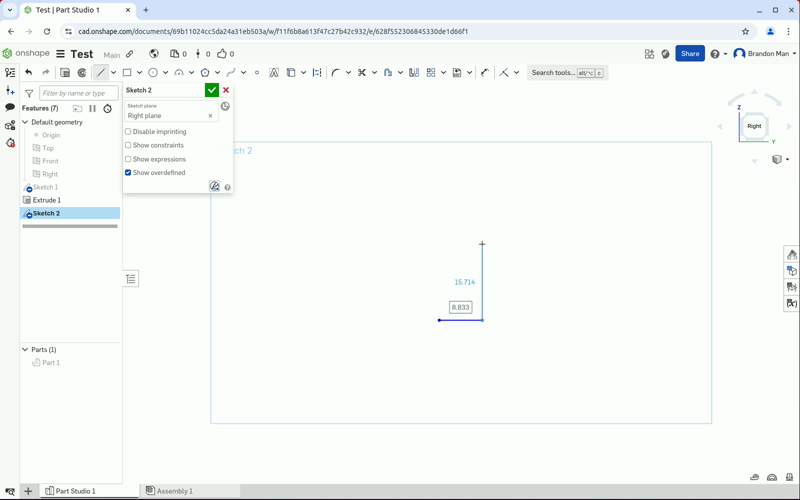
key_up(shift)
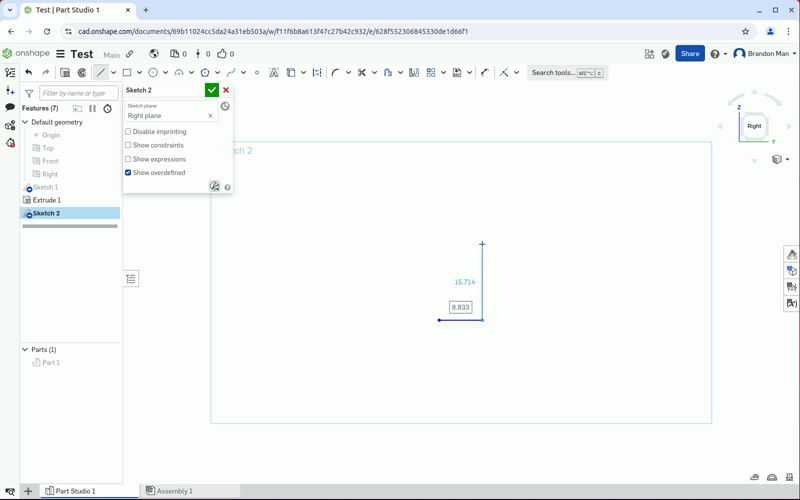
key_down(shift)
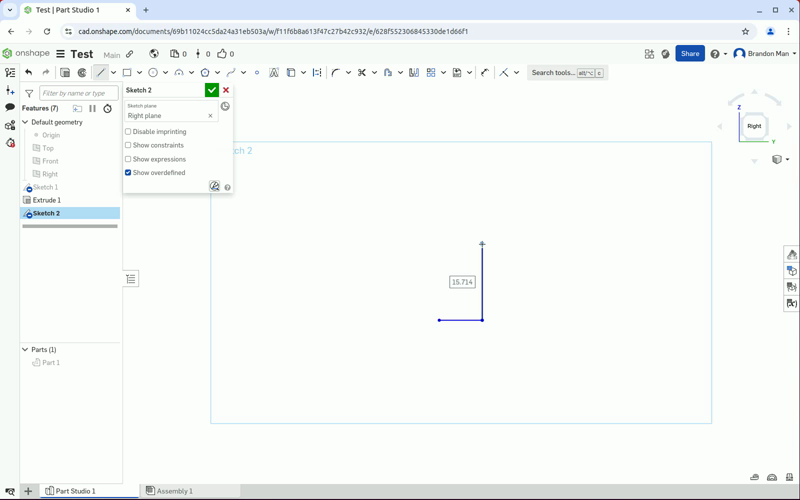
mouse_move(512, 243)
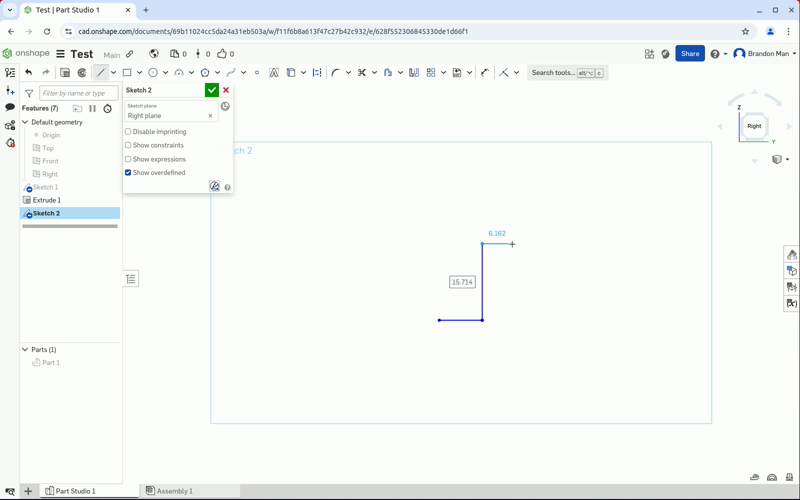
mouse_move(439, 243)
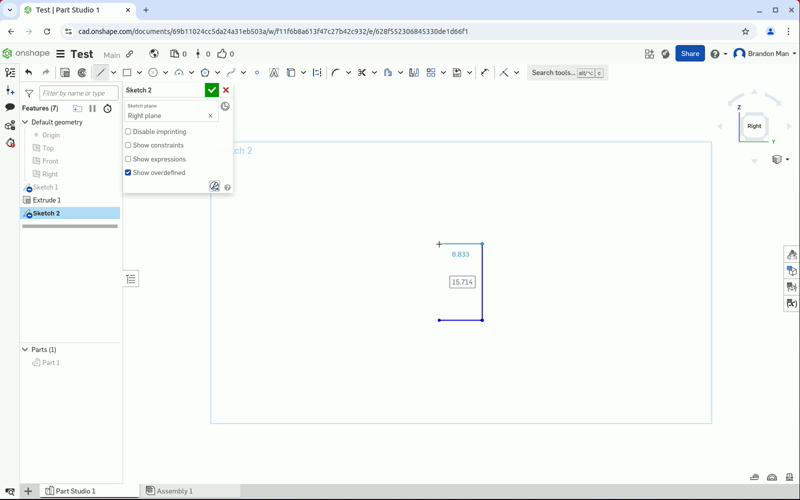
click(439, 243)
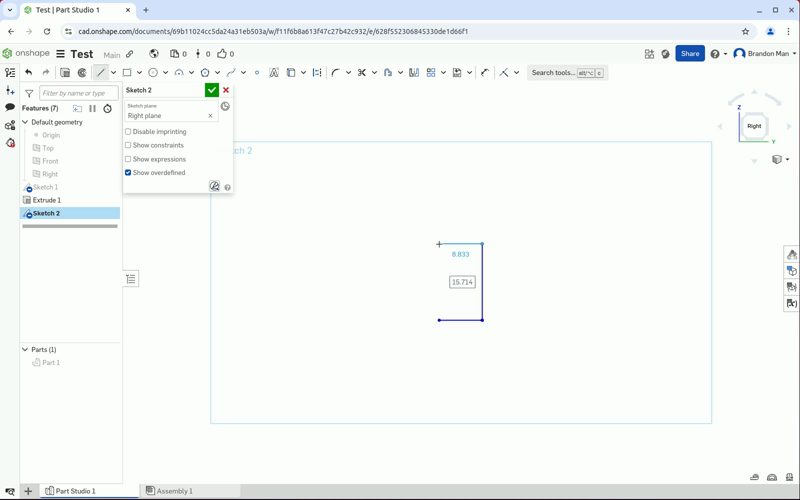
key_up(shift)
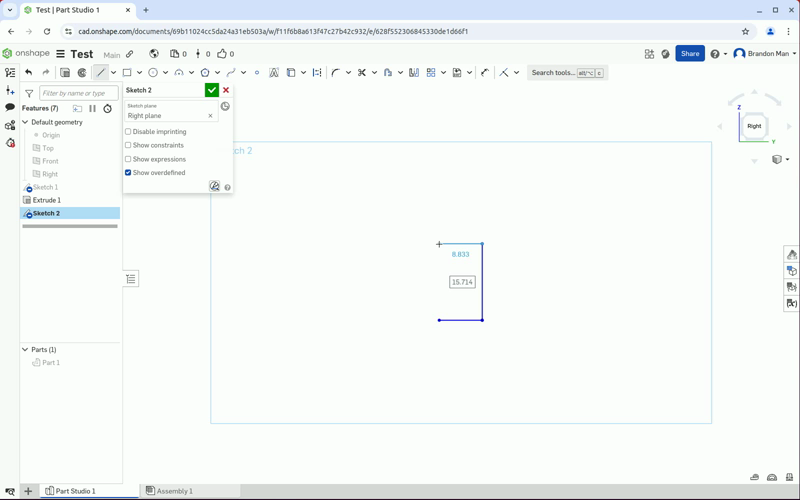
key_down(shift)
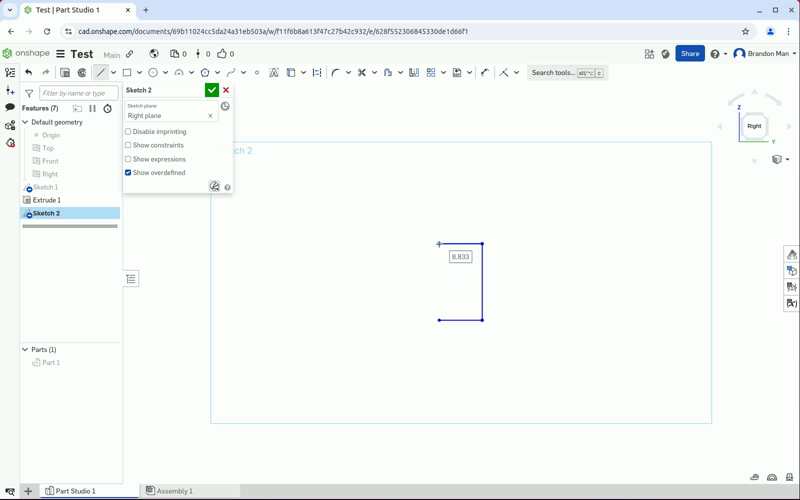
mouse_move(439, 320)
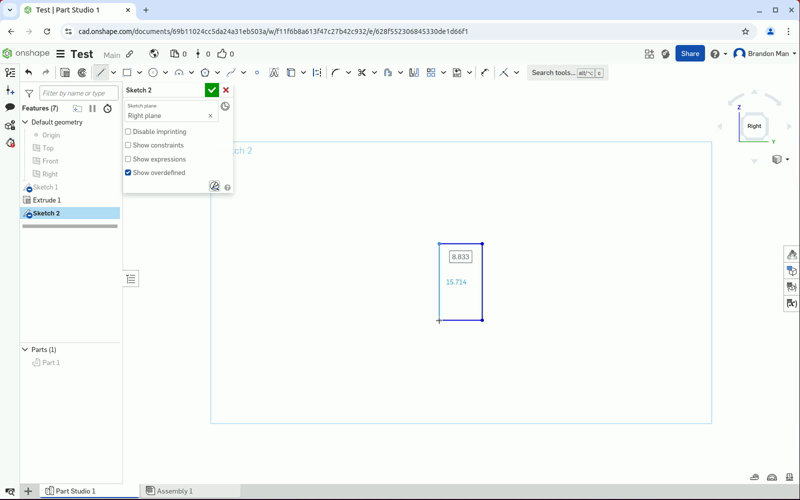
key_up(shift)
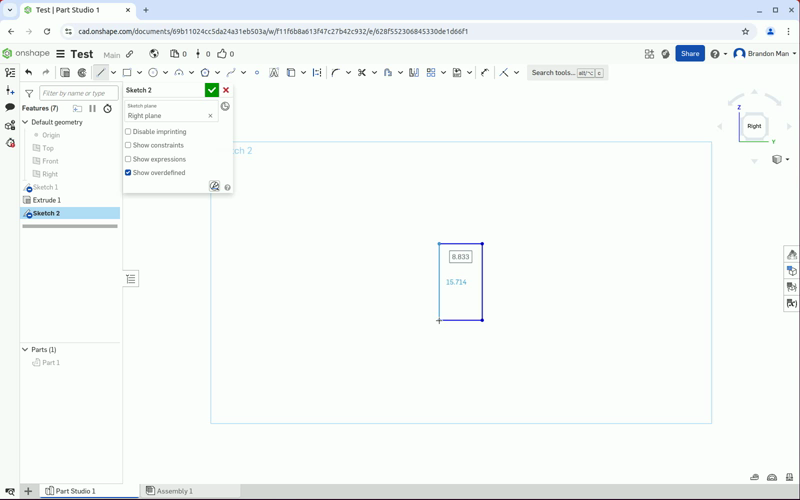
click(439, 320)
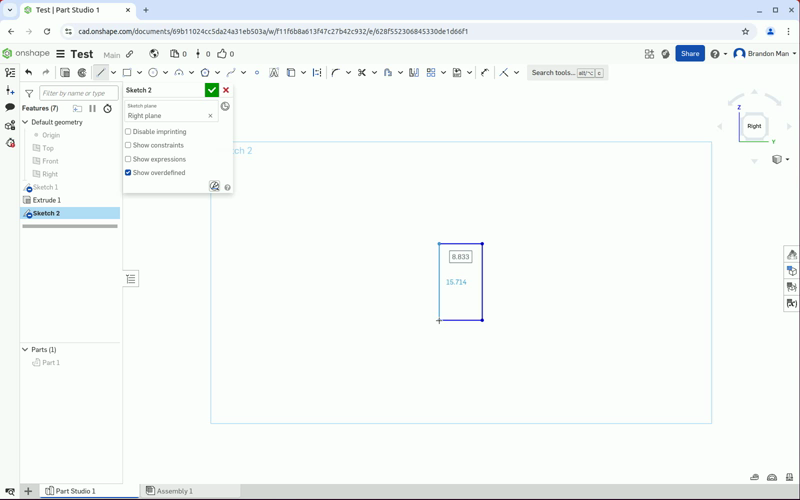
key(esc)
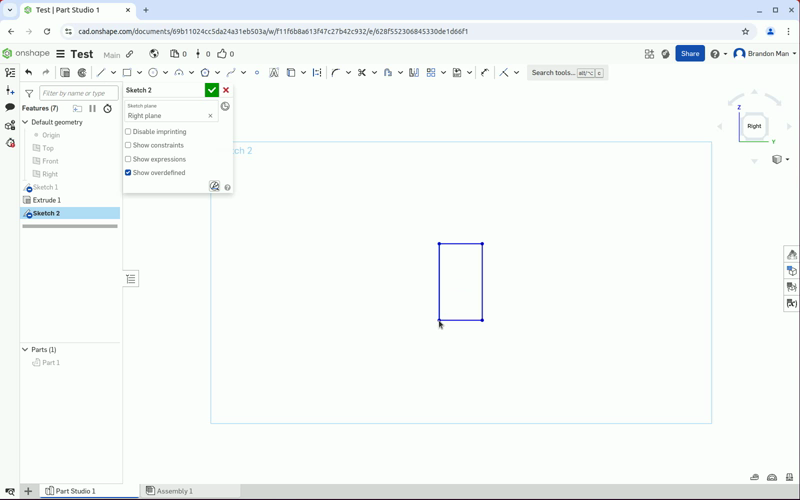
mouse_move(441, 251)
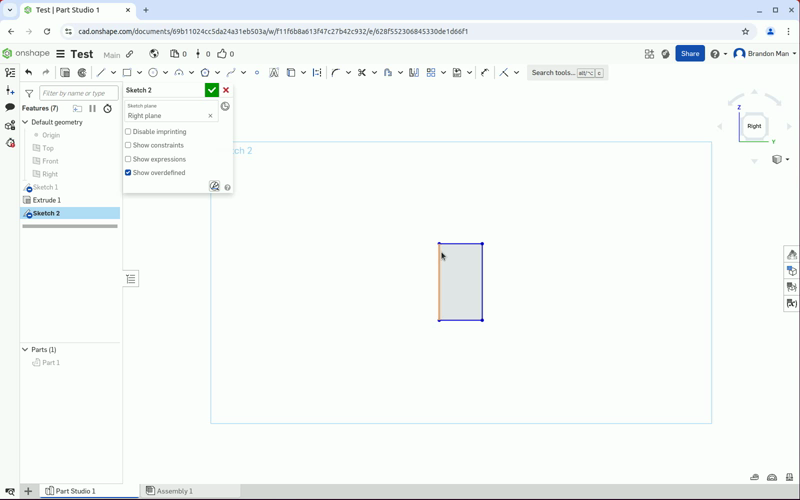
click(441, 251)
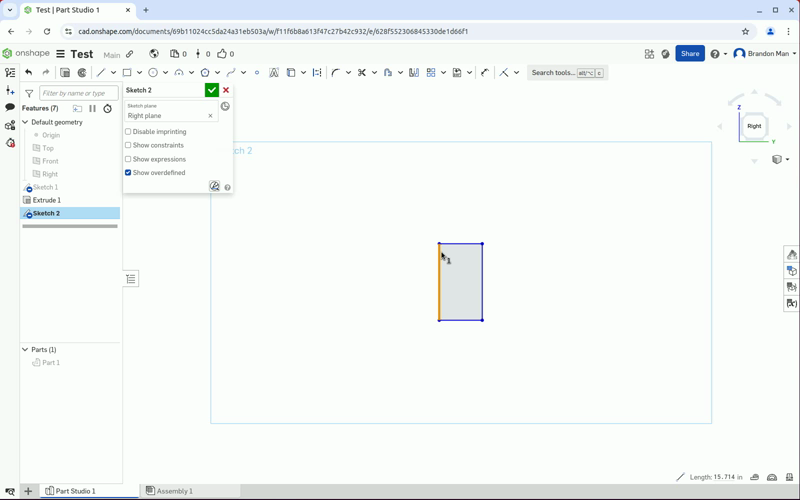
mouse_move(73, 352)
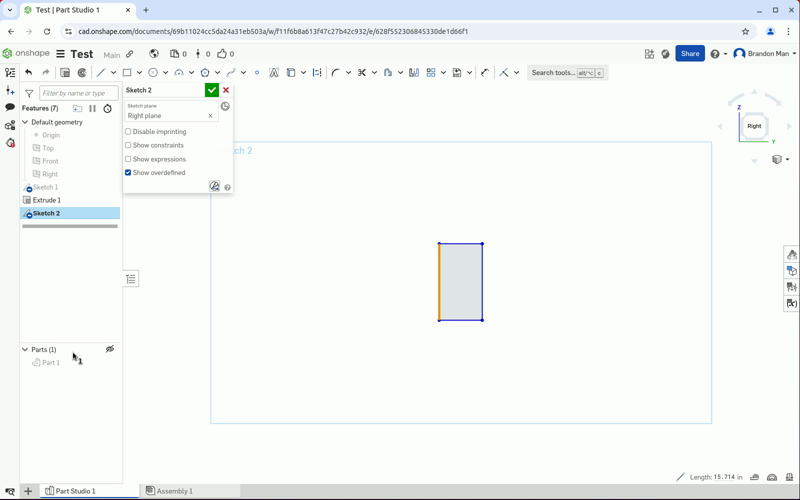
key(shift+y)
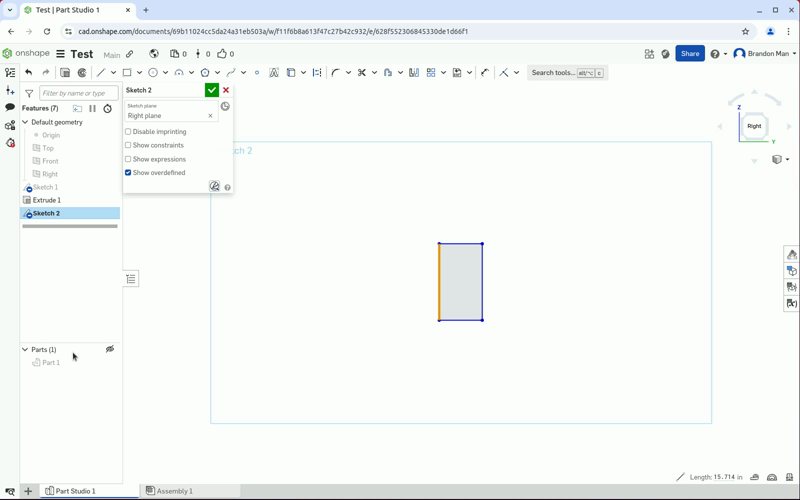
key(shift+e)
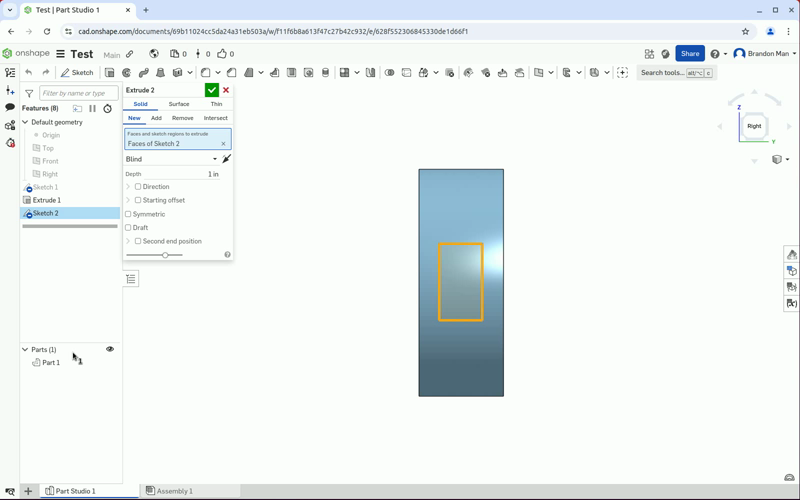
mouse_move(143, 106)
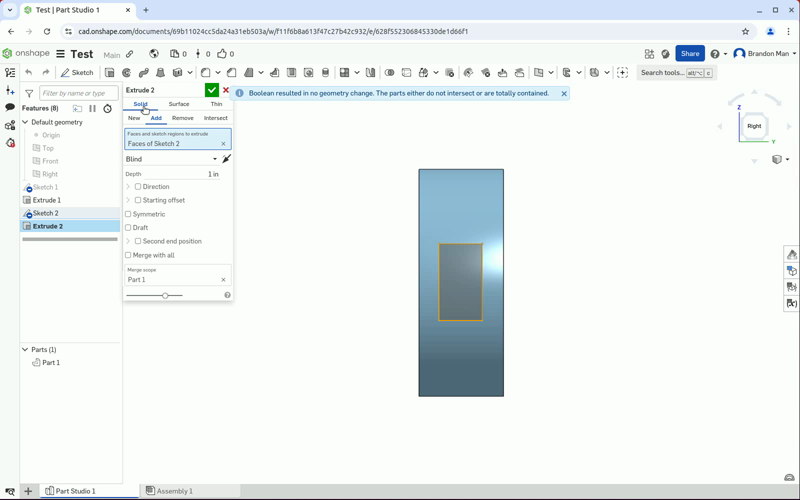
click(143, 106)
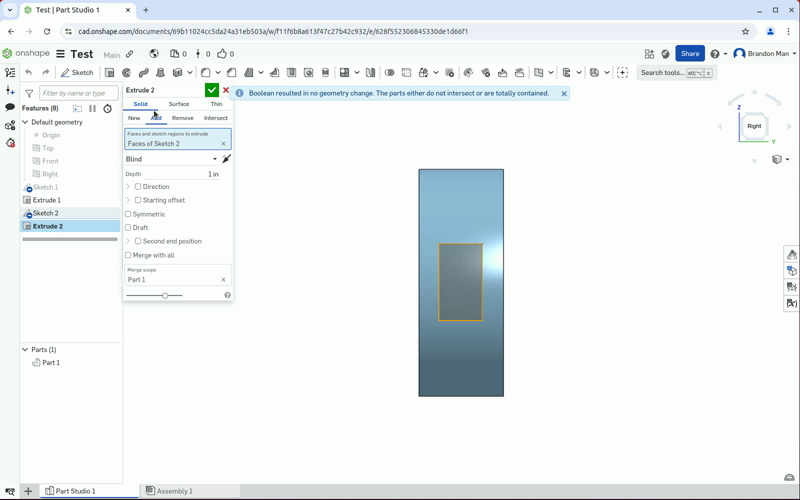
mouse_move(186, 120)
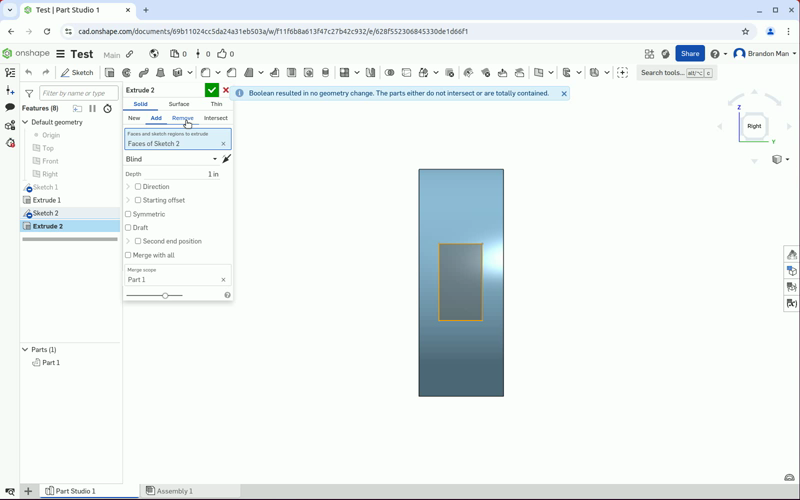
click(186, 120)
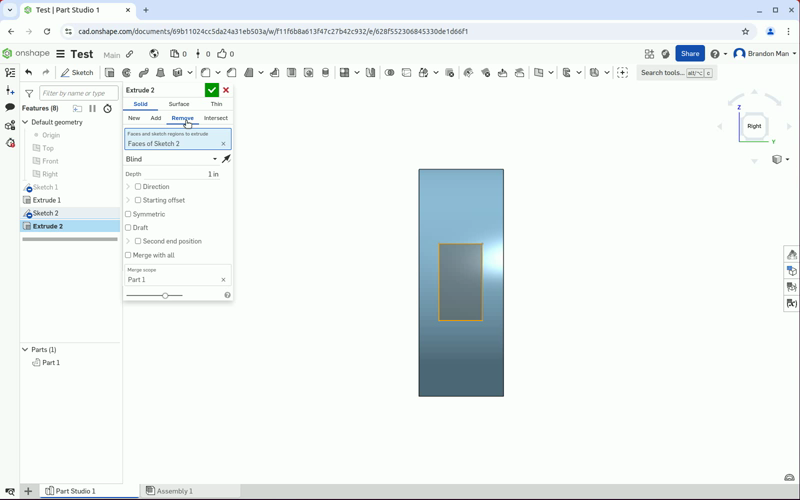
key(tab, 4)
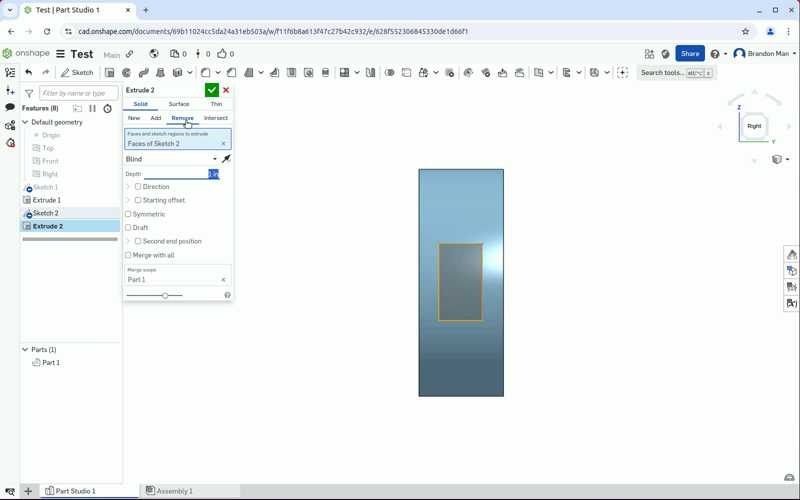
text(30.811)
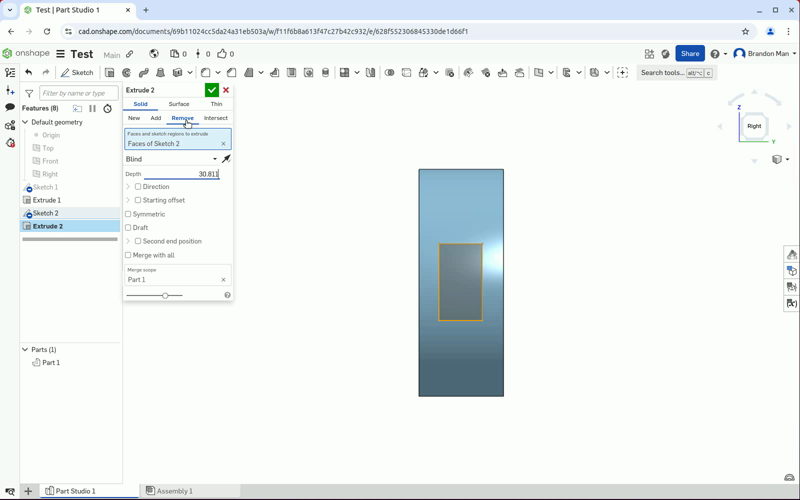
key(tab, 3)
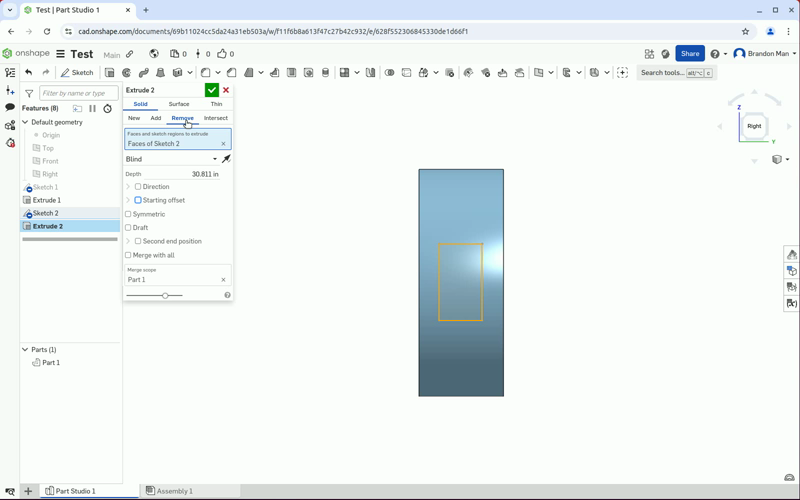
key(tab, 2)
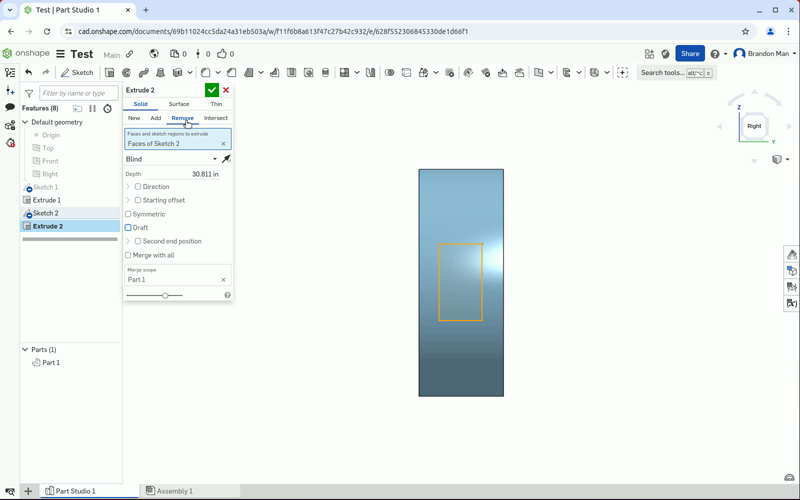
key(space)
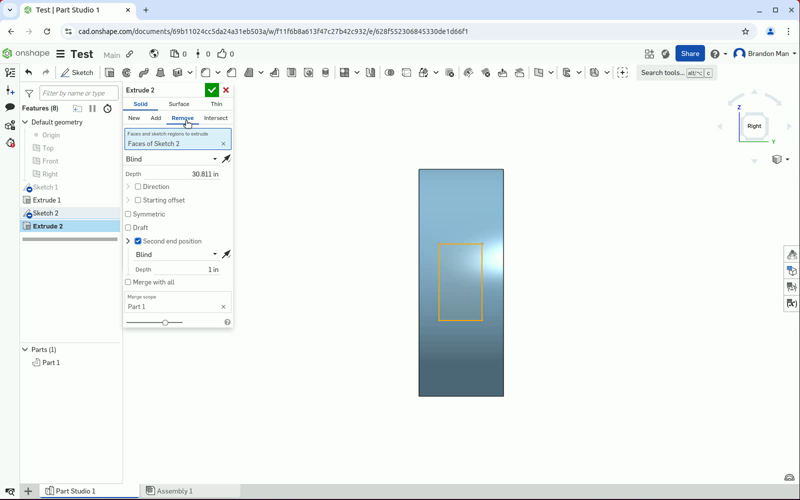
key(tab, 3)
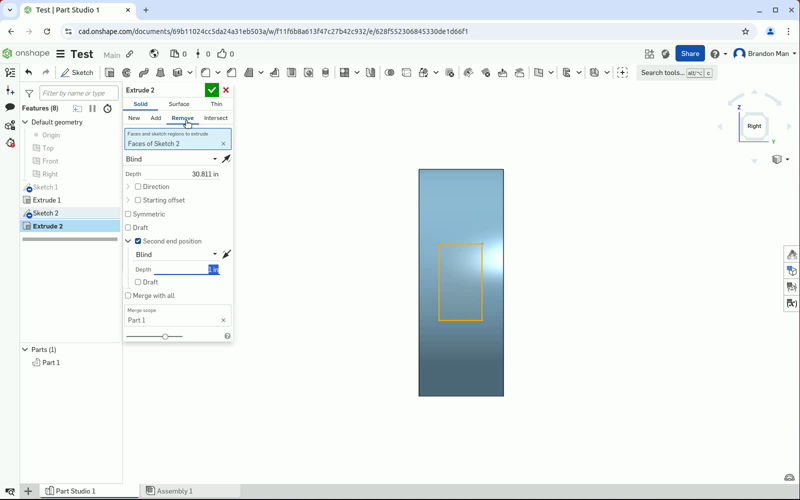
text(30.57)
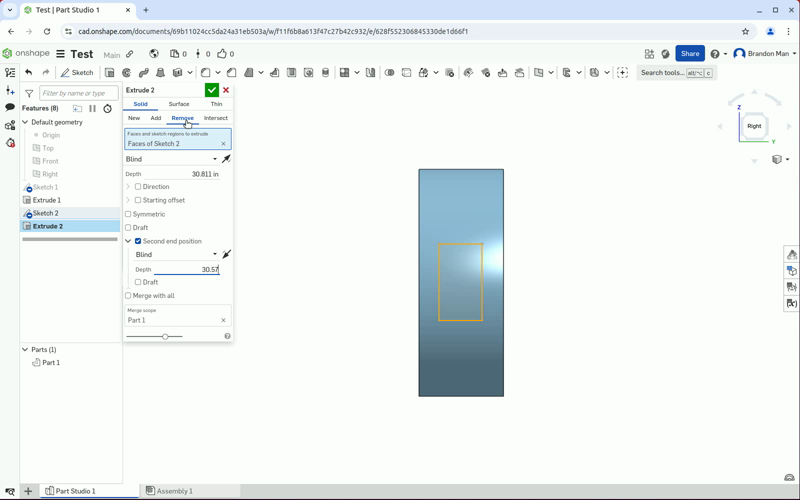
key(tab, 2)
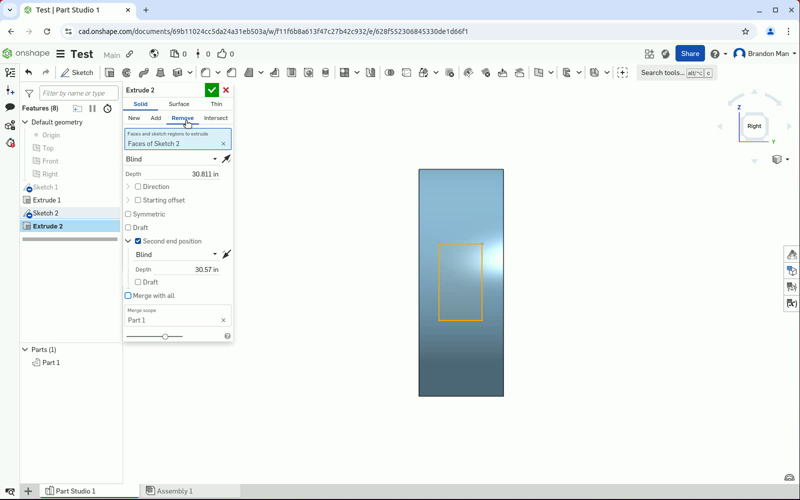
key(space)
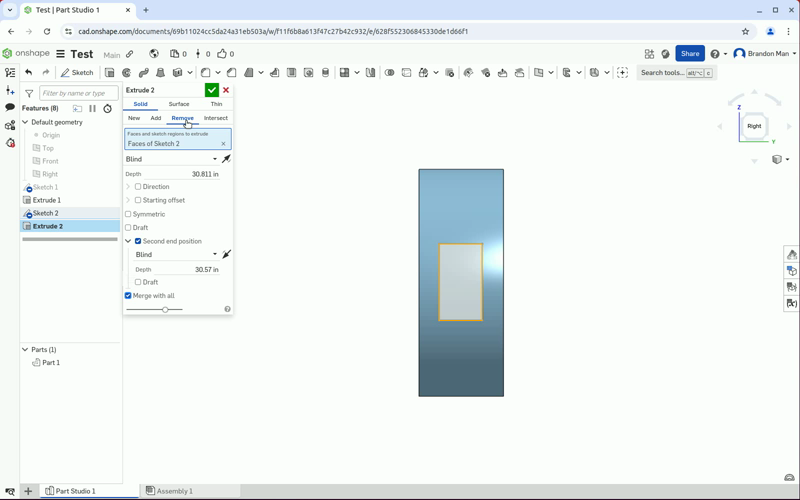
key(enter)
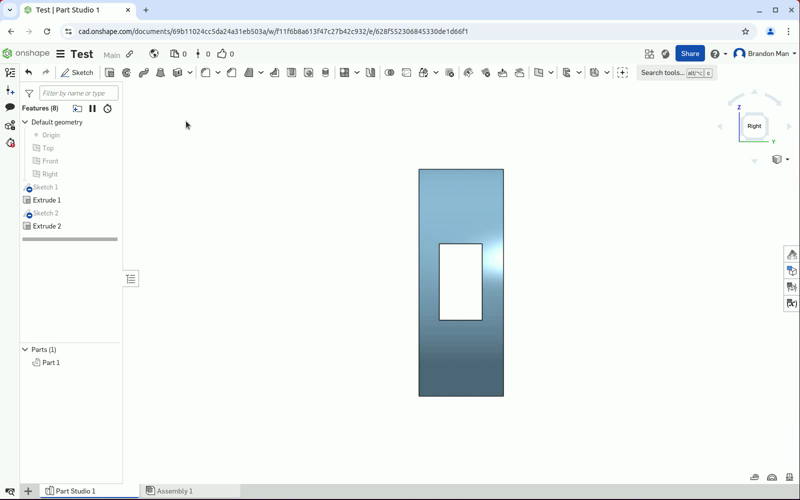
key(shift+h)
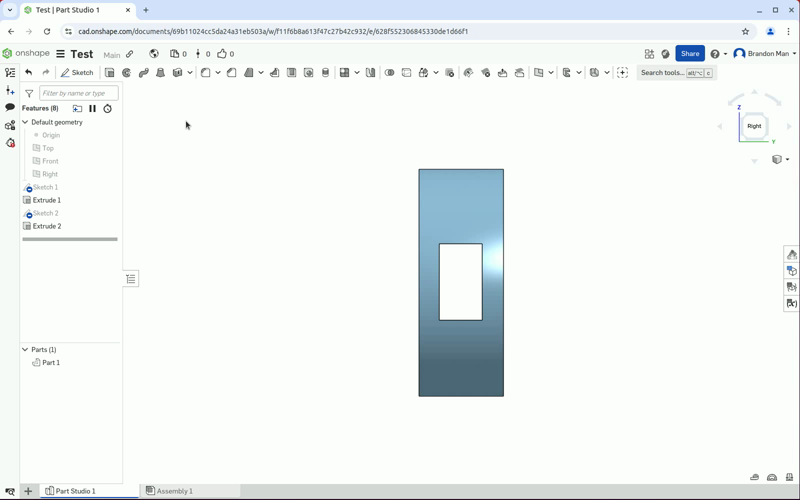
key(shift+h)
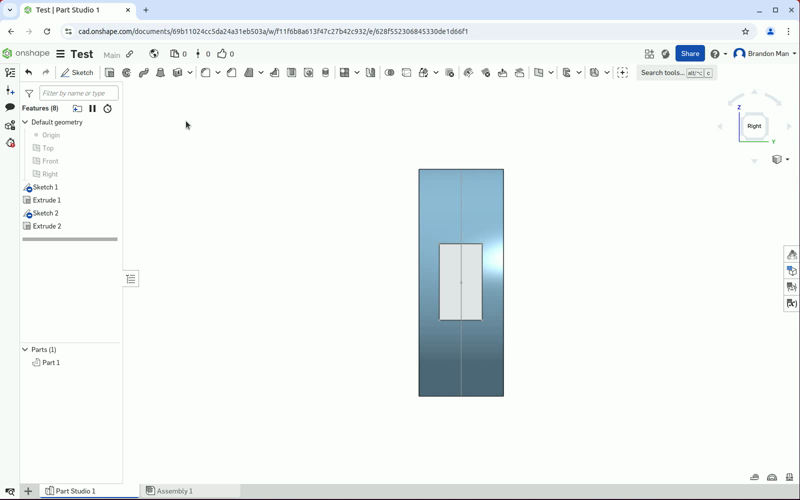
key(shift+7)
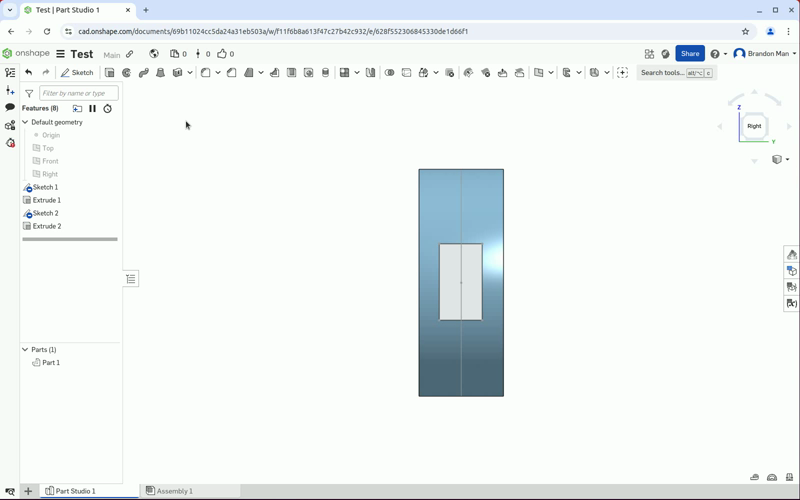
key(right, 2)
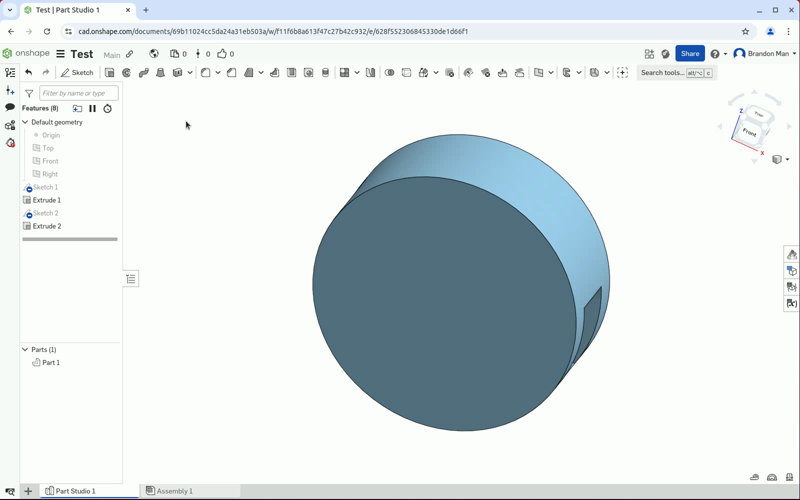
key(down, 2)
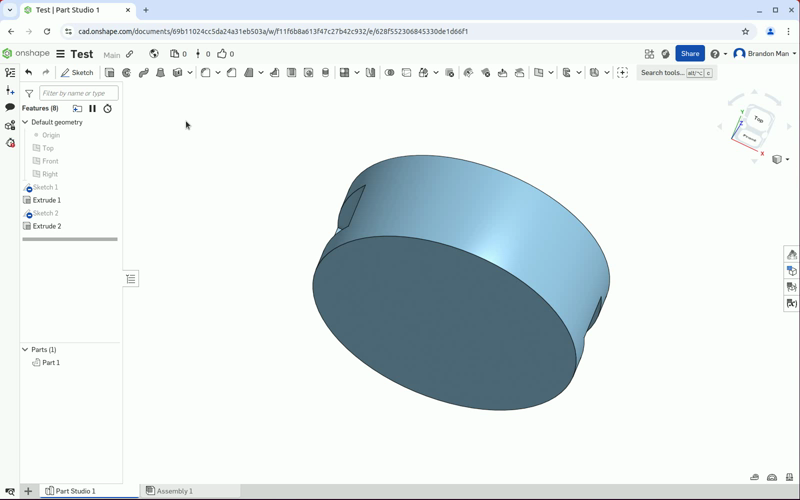
key(up, 2)
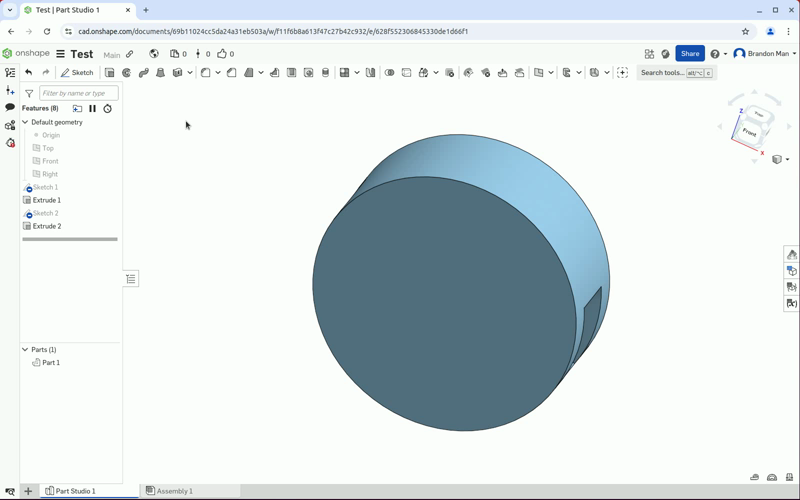
key(left, 2)
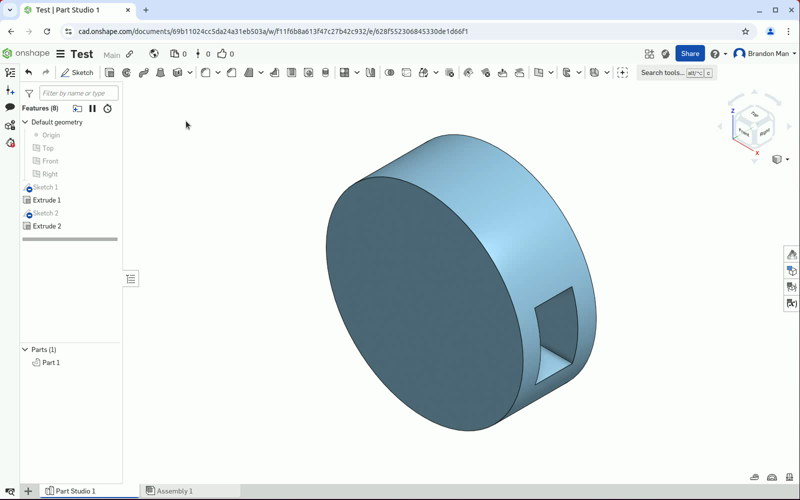
mouse_move(73, 189)
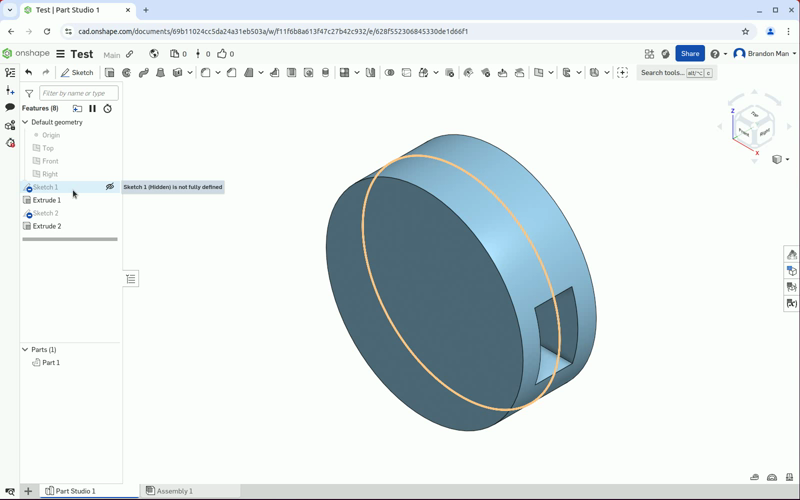
click(73, 189)